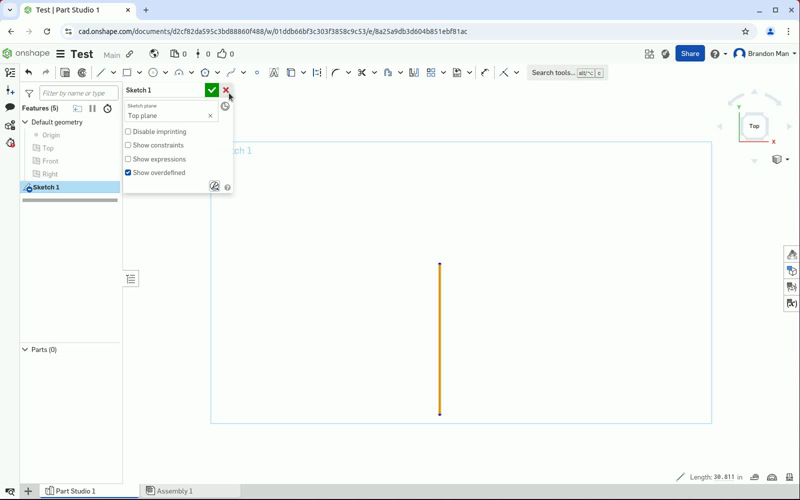
key(shift+h)
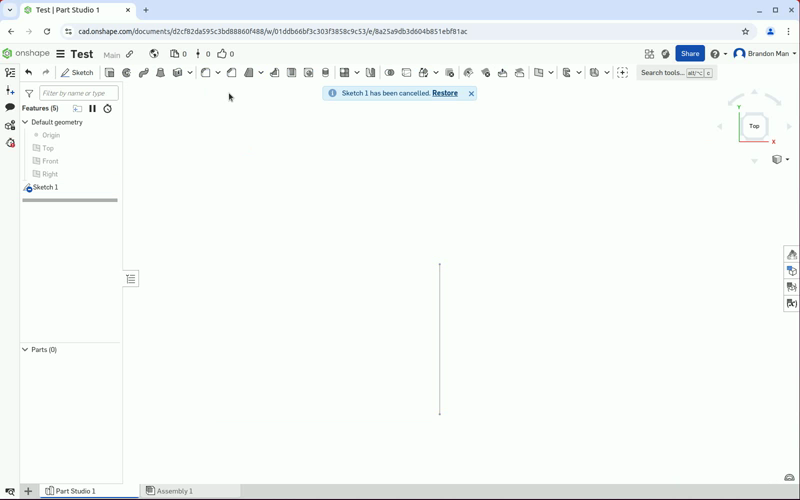
key(shift+s)
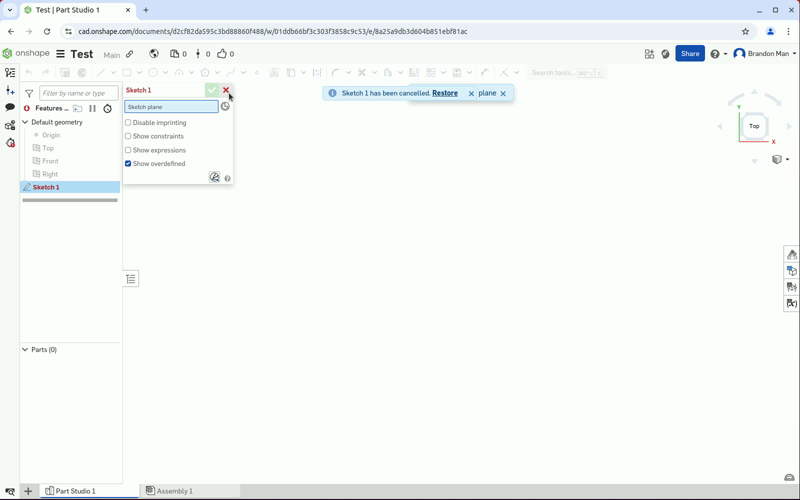
mouse_move(73, 150)
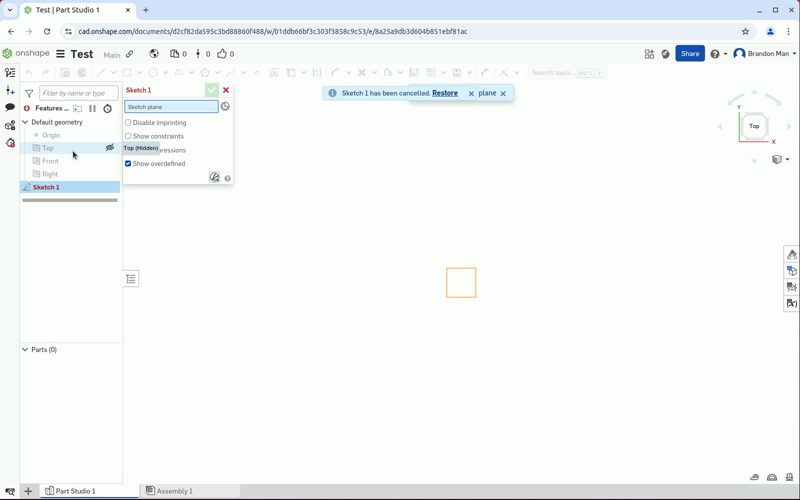
click(73, 150)
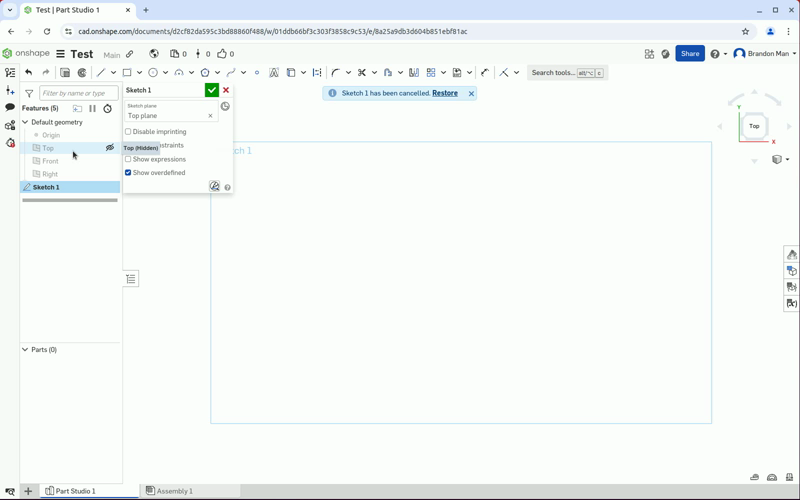
mouse_move(73, 352)
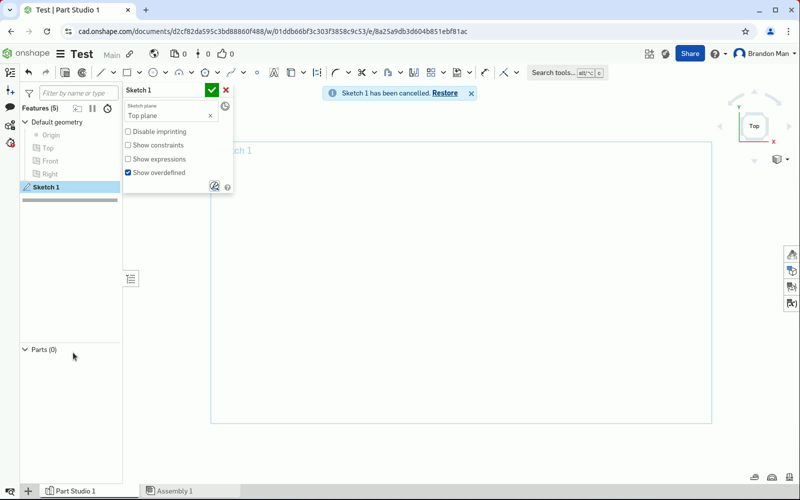
key(y)
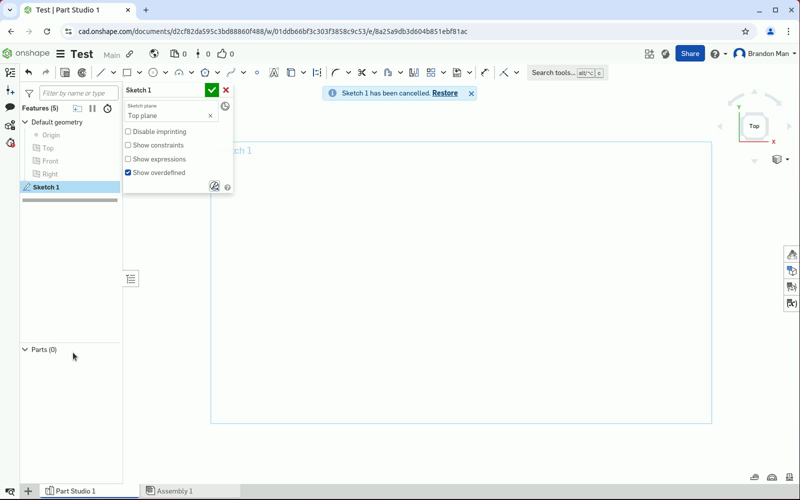
key(l)
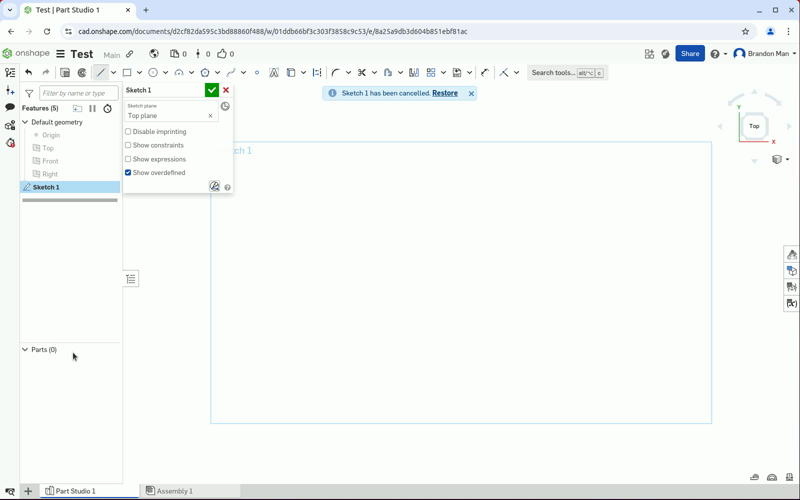
key_down(shift)
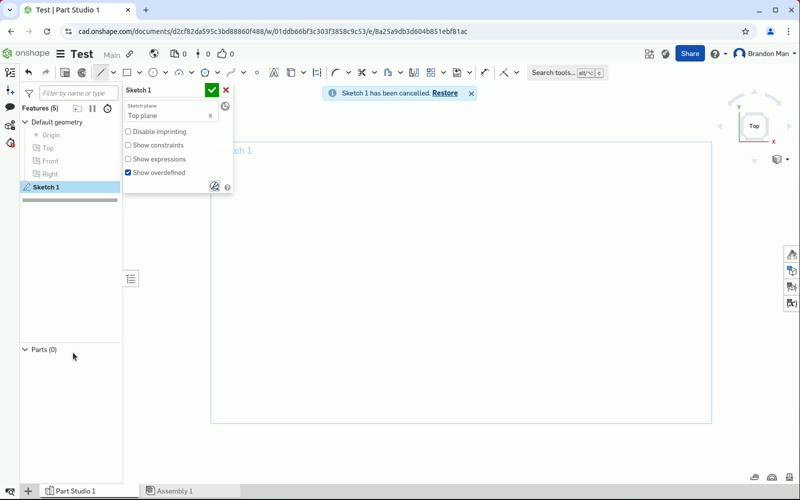
mouse_move(416, 288)
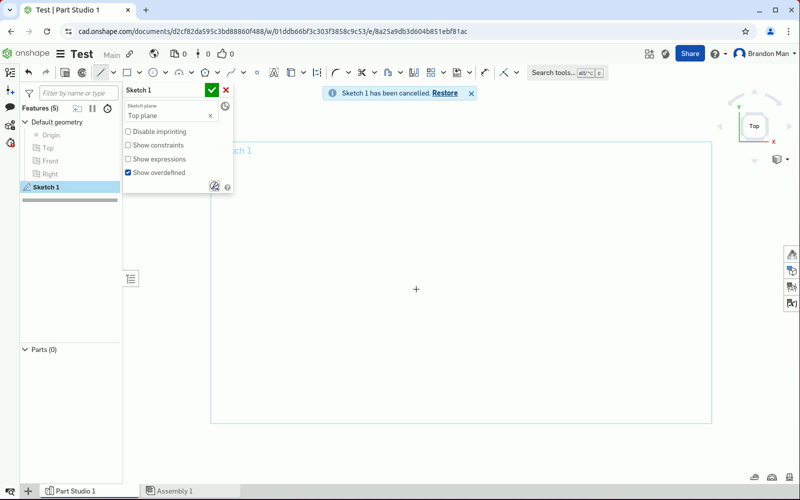
click(416, 288)
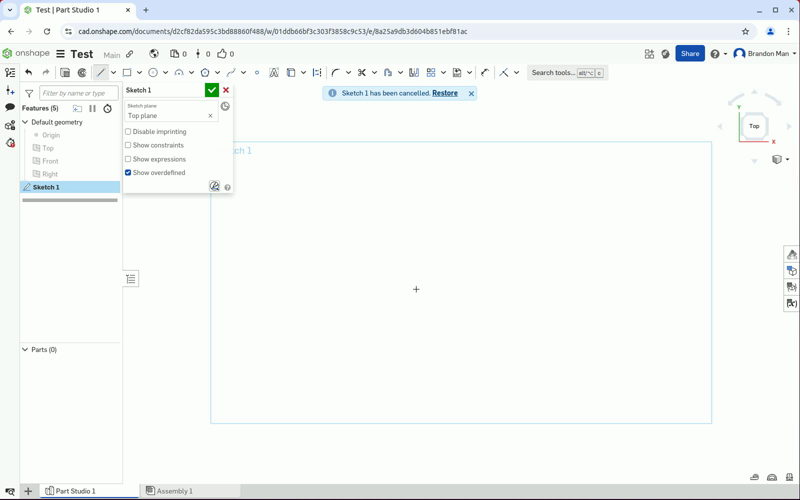
key_up(shift)
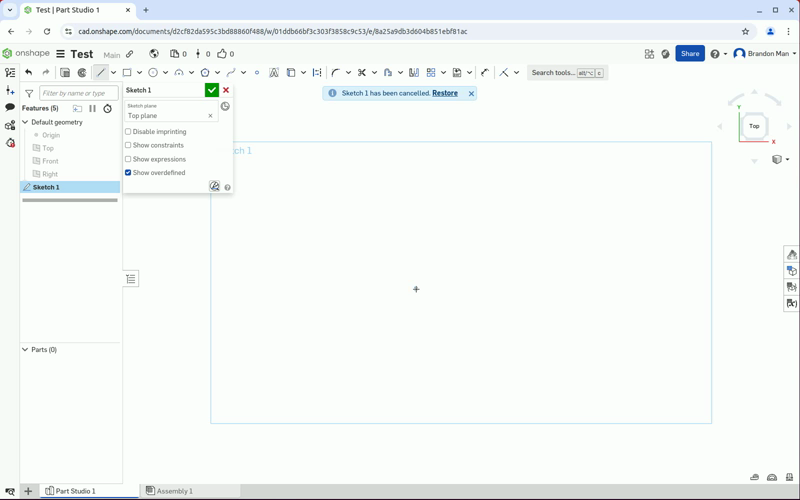
key_down(shift)
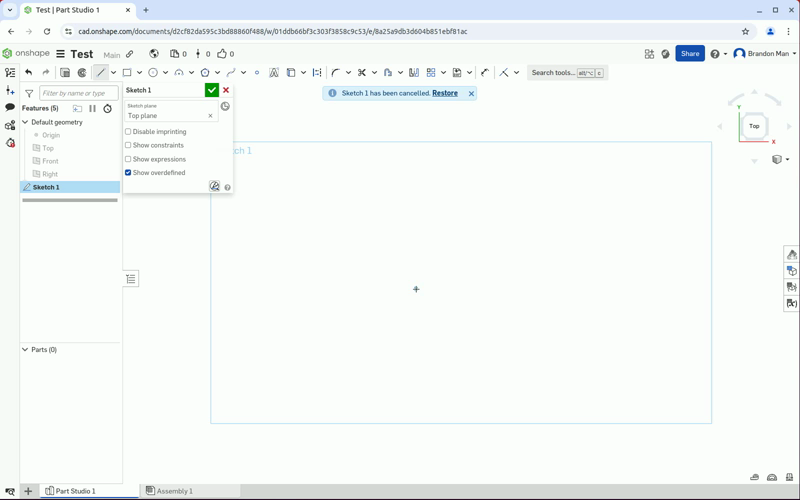
mouse_move(446, 288)
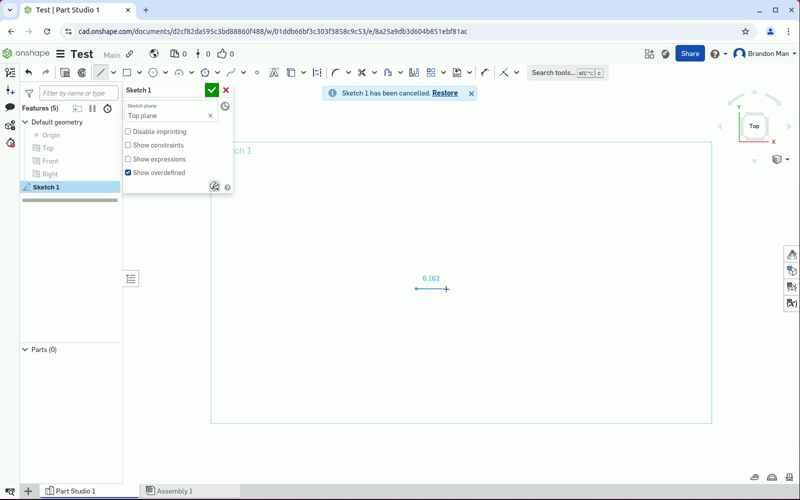
mouse_move(461, 288)
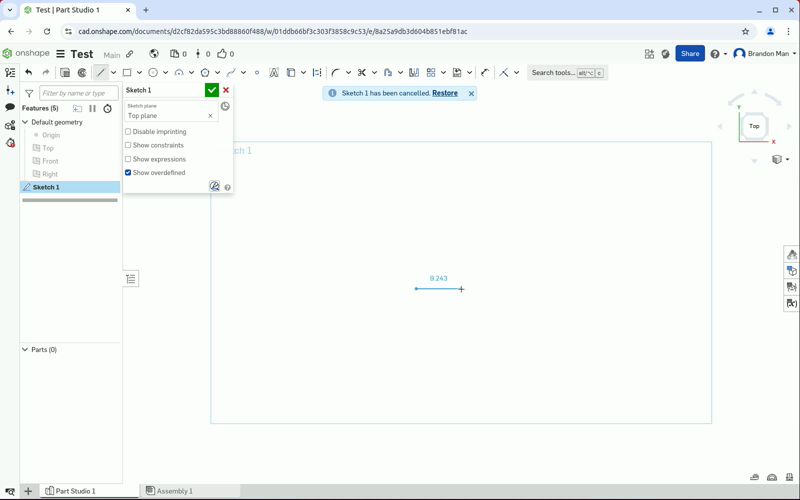
click(461, 288)
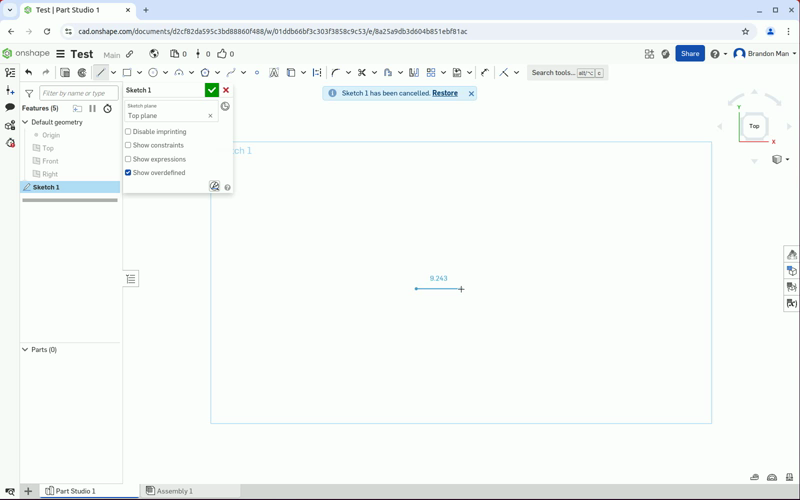
key_up(shift)
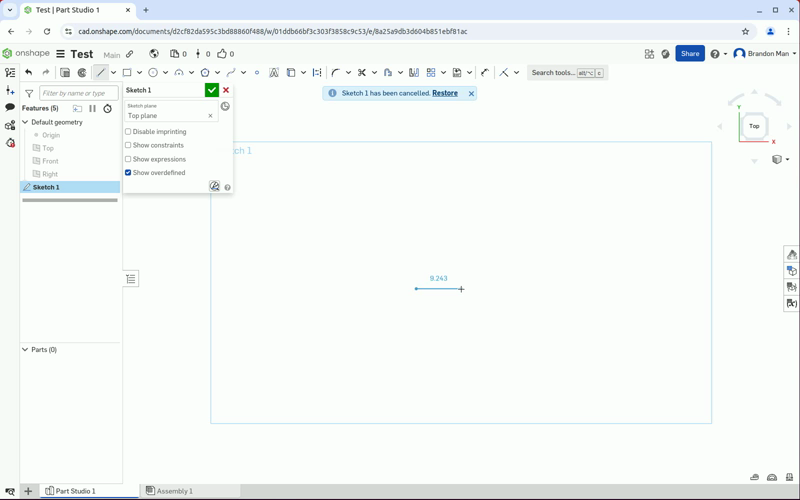
key_down(shift)
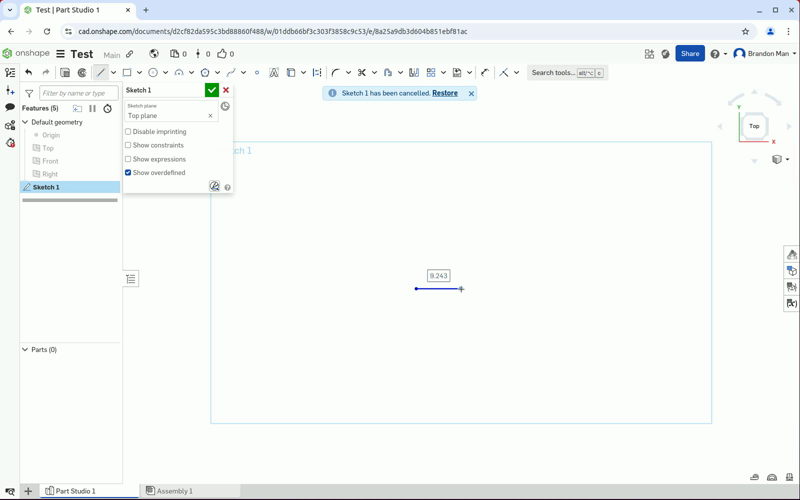
mouse_move(461, 226)
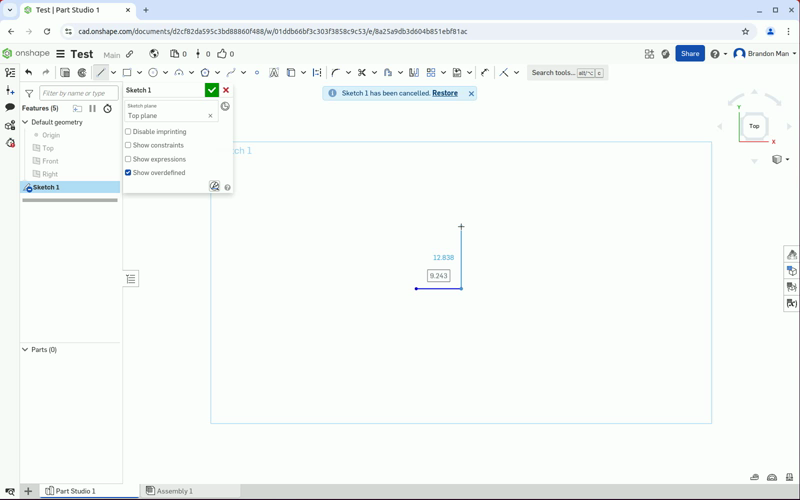
click(461, 226)
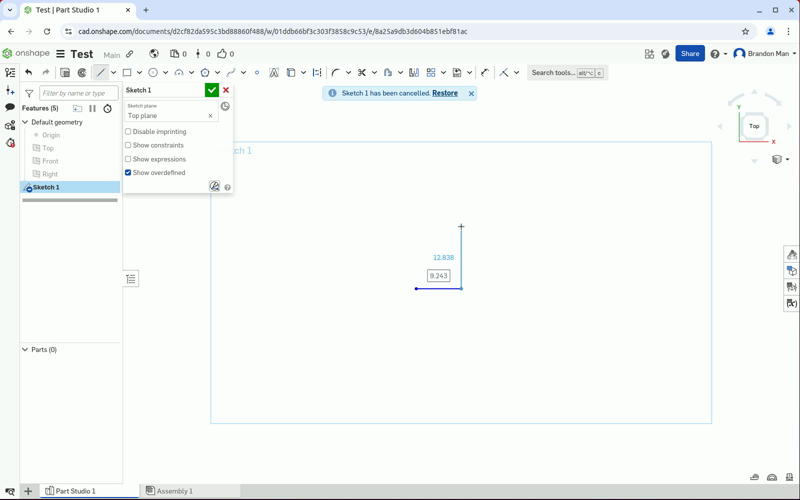
key_up(shift)
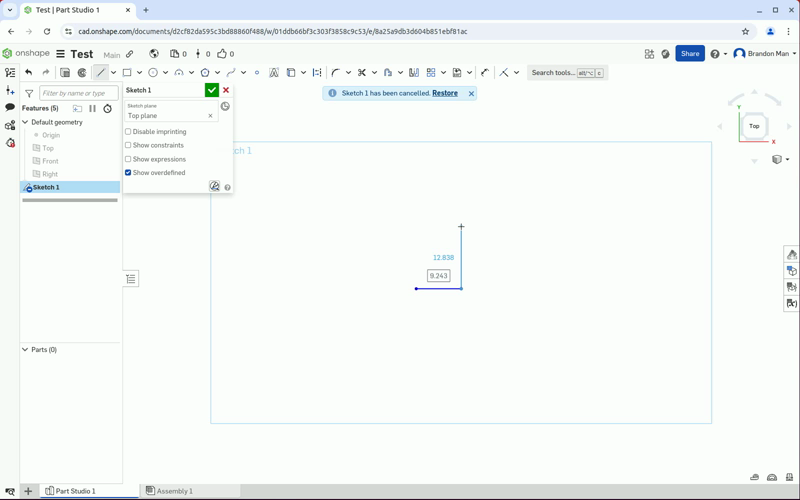
key_down(shift)
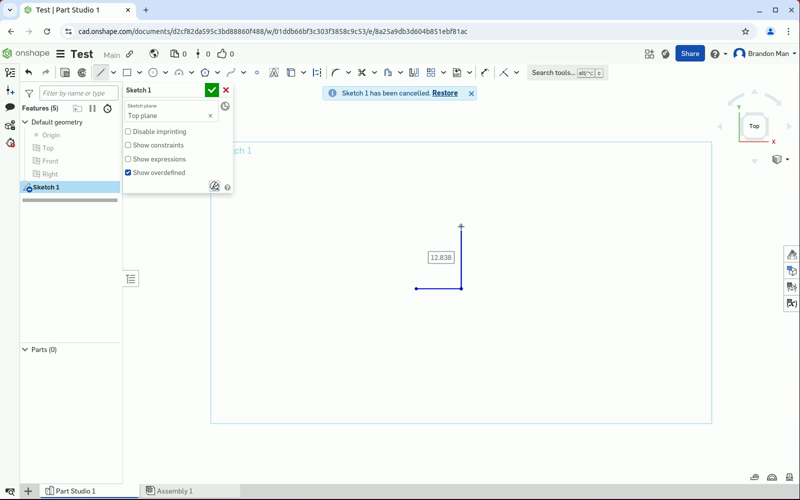
mouse_move(491, 226)
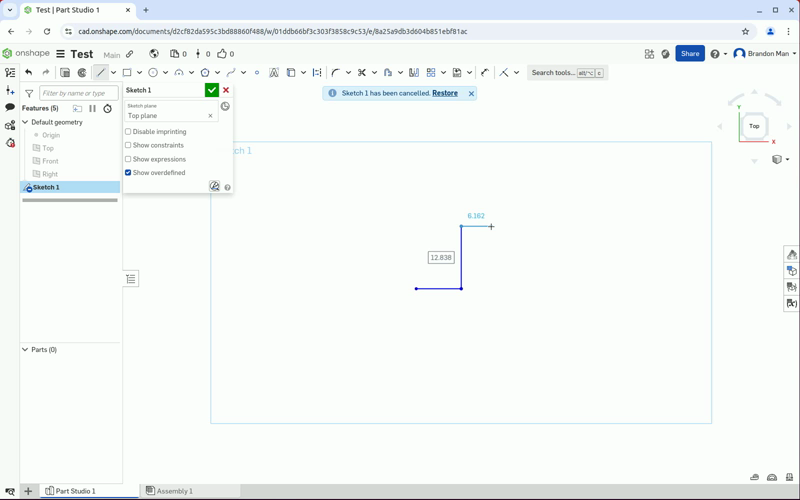
mouse_move(416, 226)
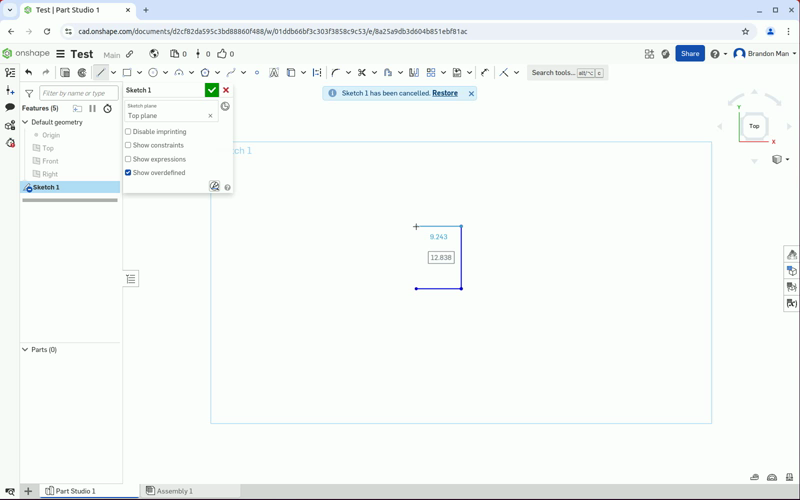
click(416, 226)
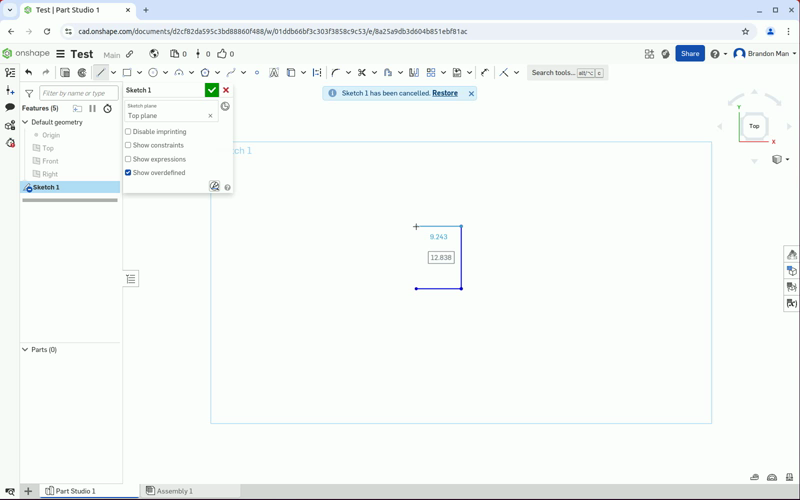
key_up(shift)
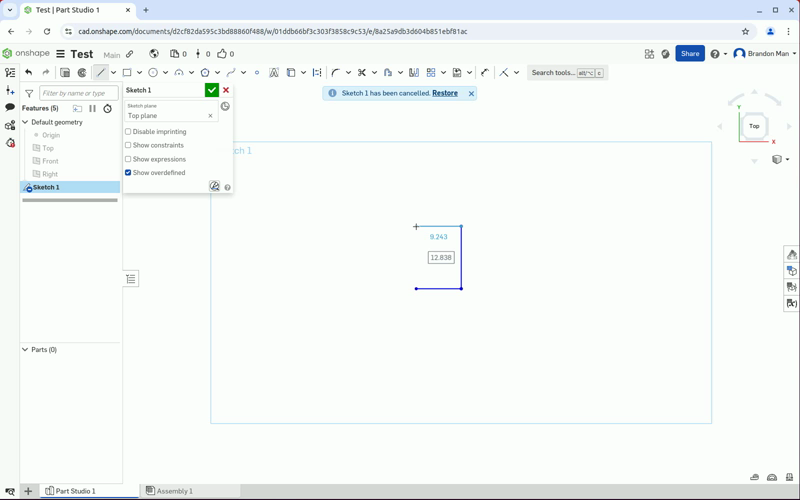
key_down(shift)
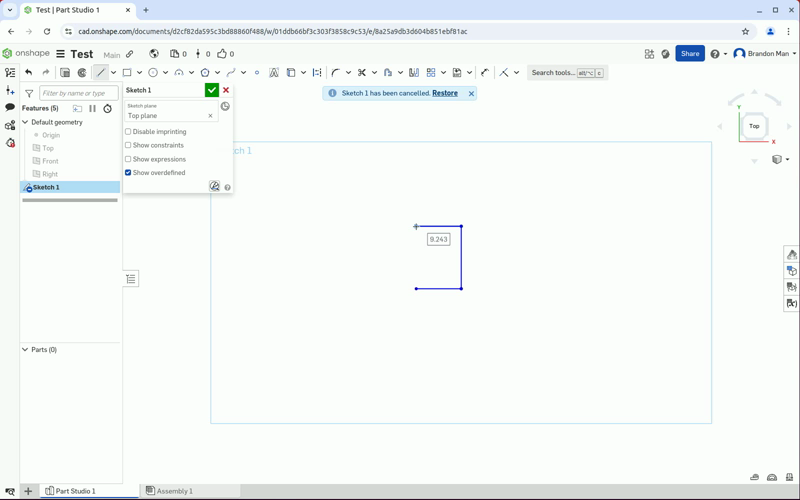
mouse_move(416, 288)
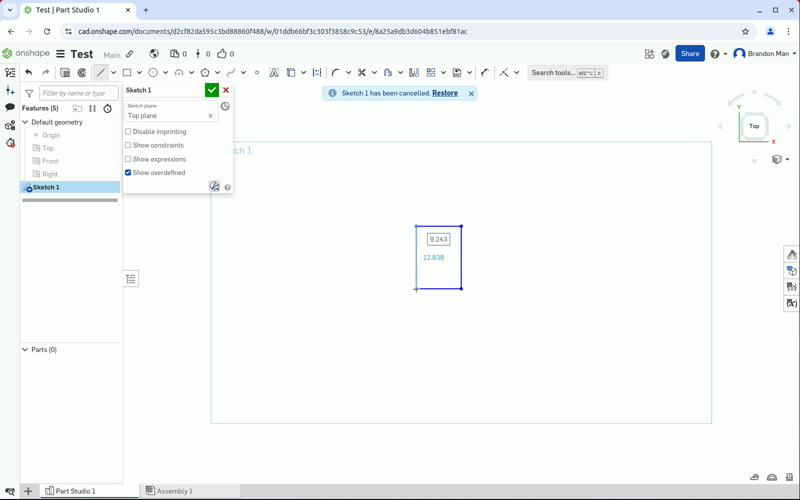
key_up(shift)
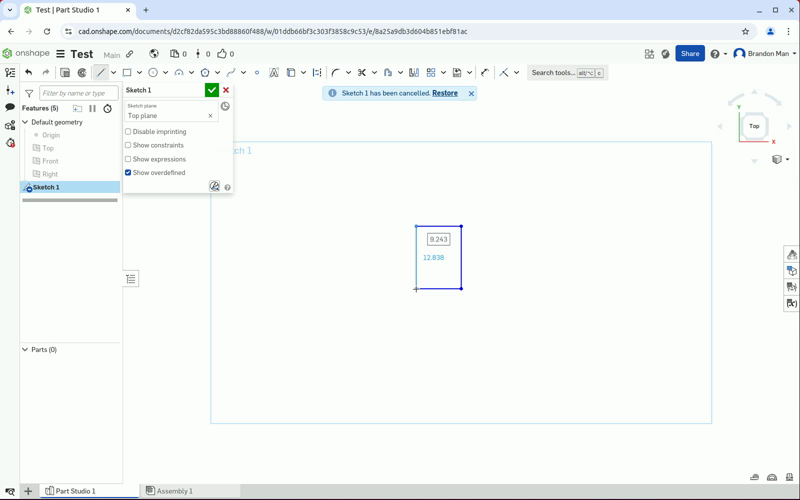
click(416, 288)
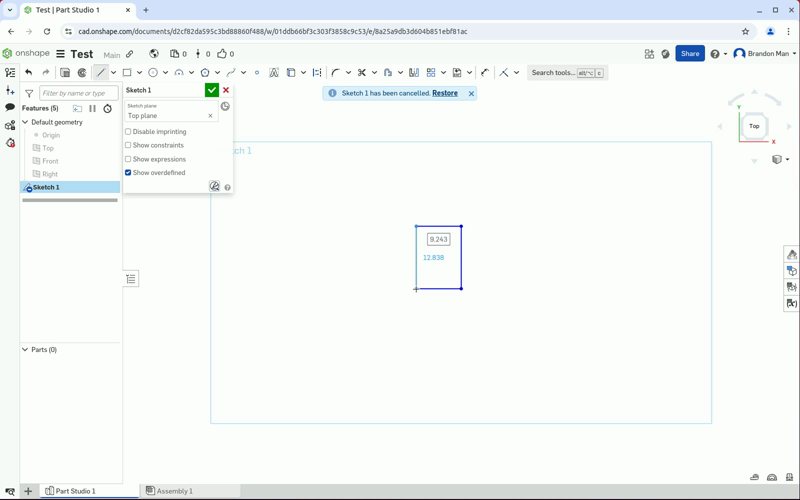
key(esc)
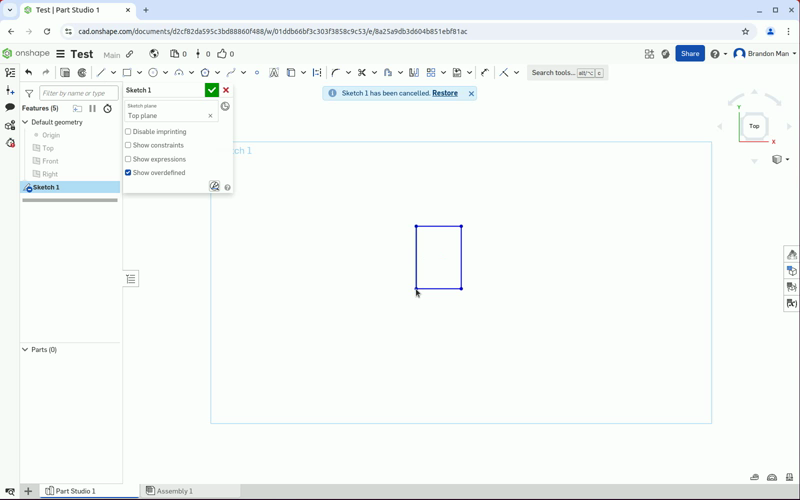
key(c)
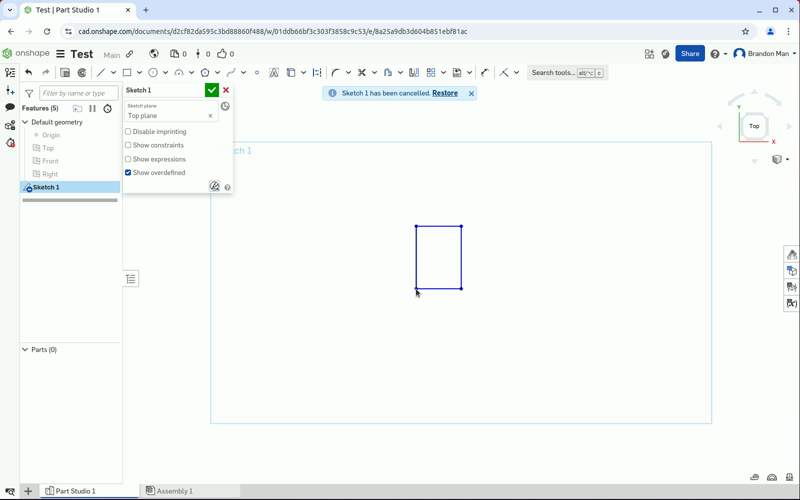
key_down(shift)
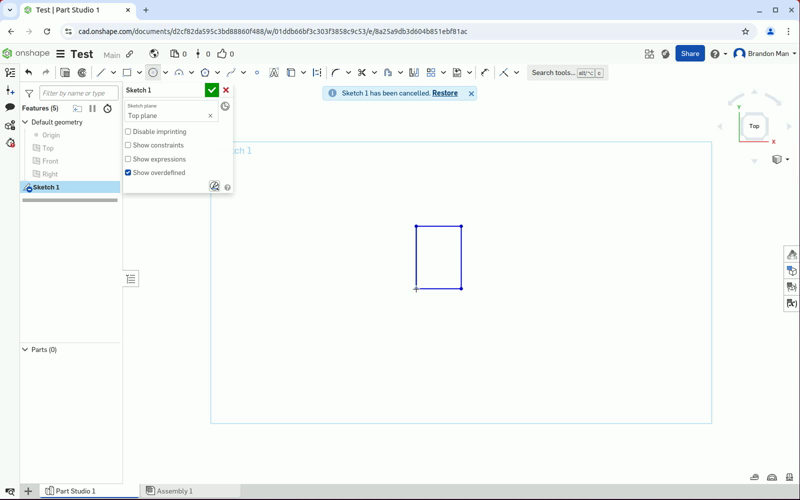
mouse_move(438, 257)
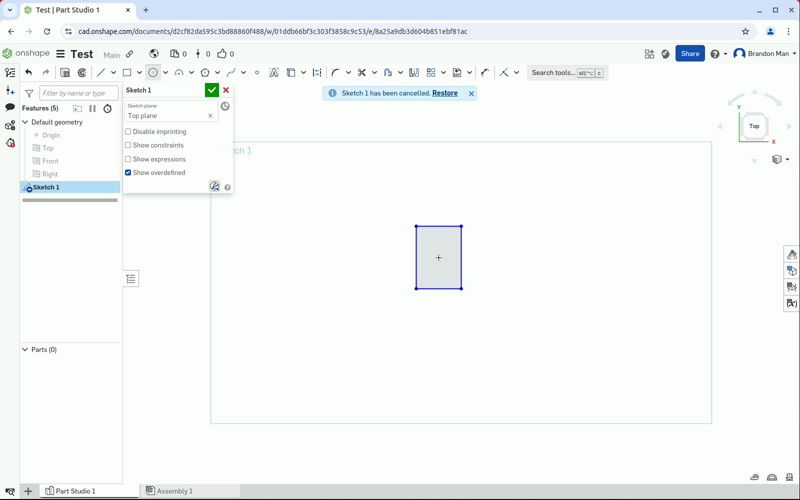
click(438, 257)
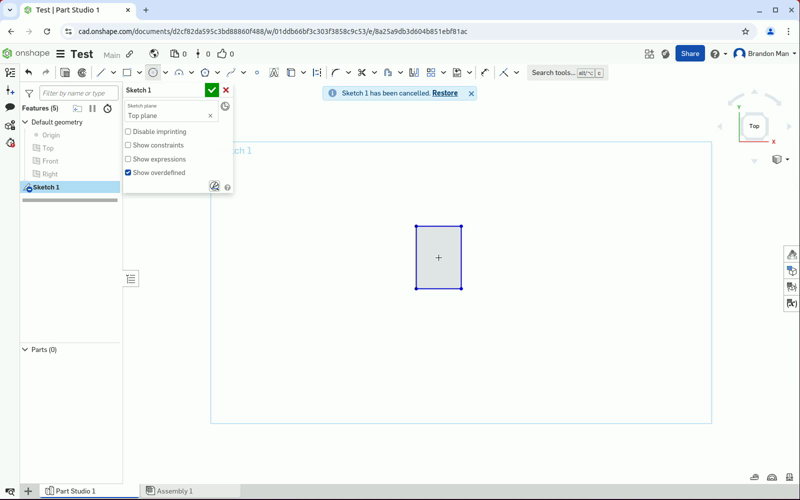
key_up(shift)
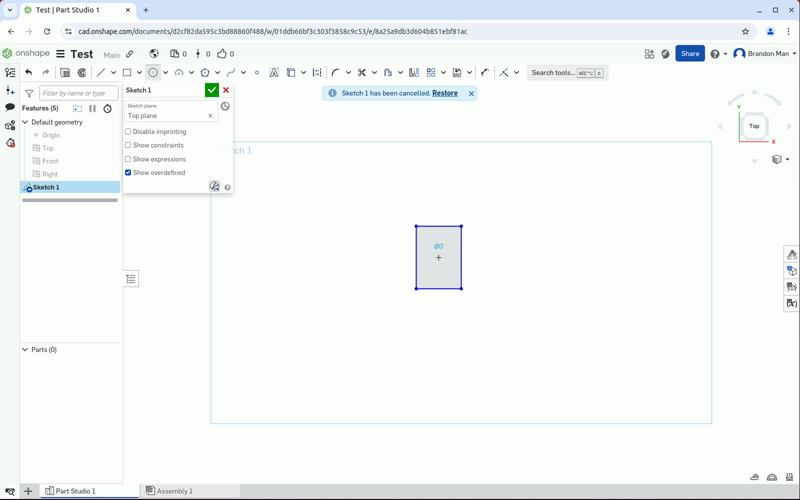
mouse_move(444, 257)
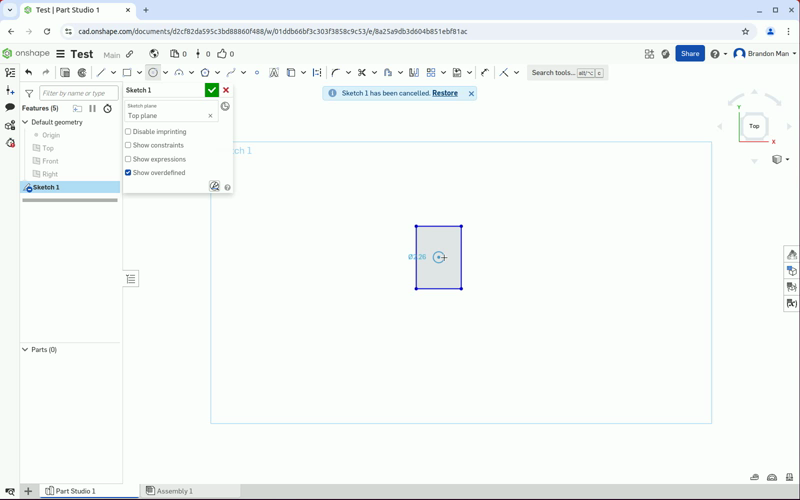
click(444, 257)
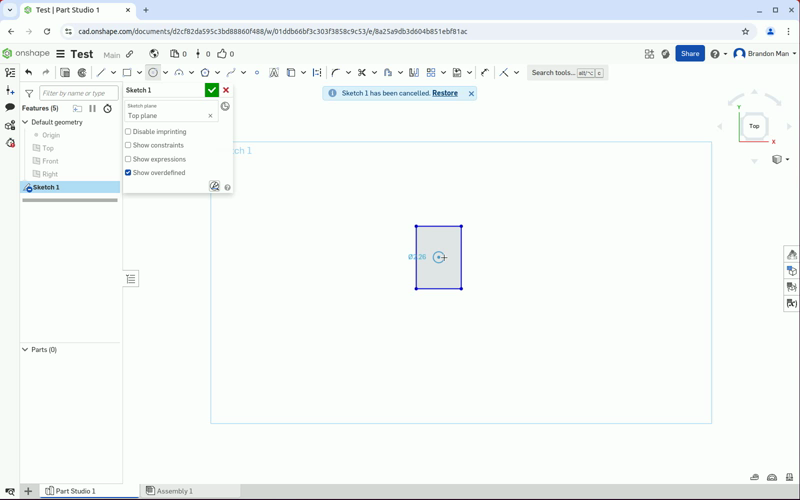
key(esc)
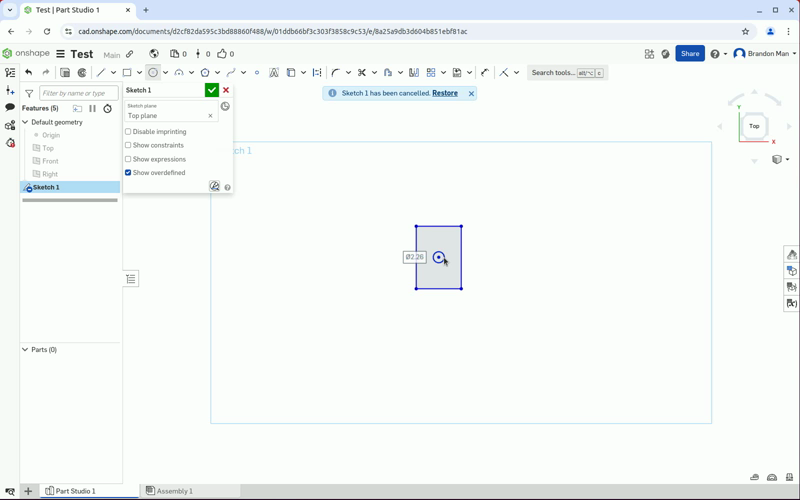
mouse_move(420, 258)
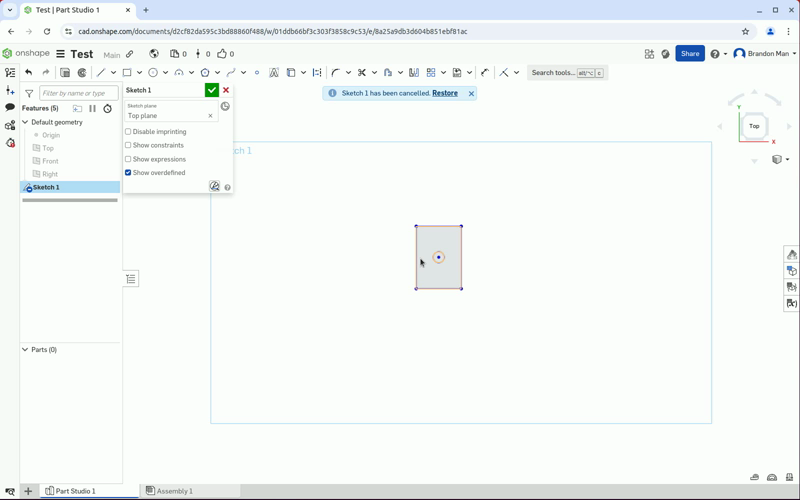
click(420, 258)
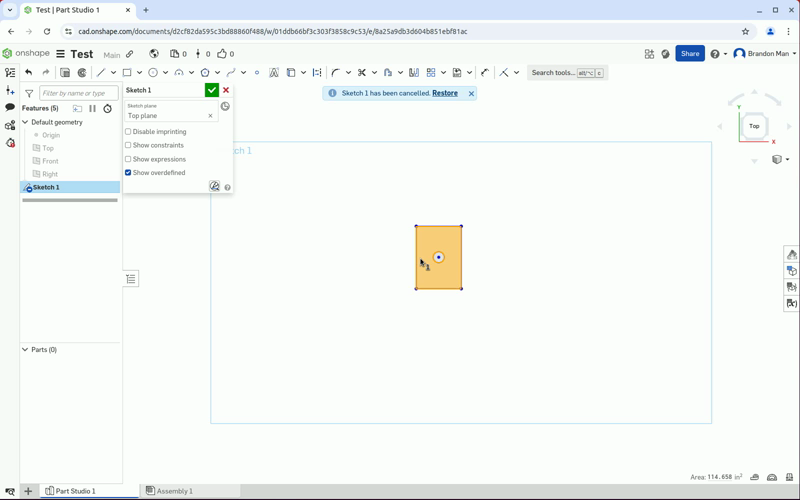
mouse_move(73, 352)
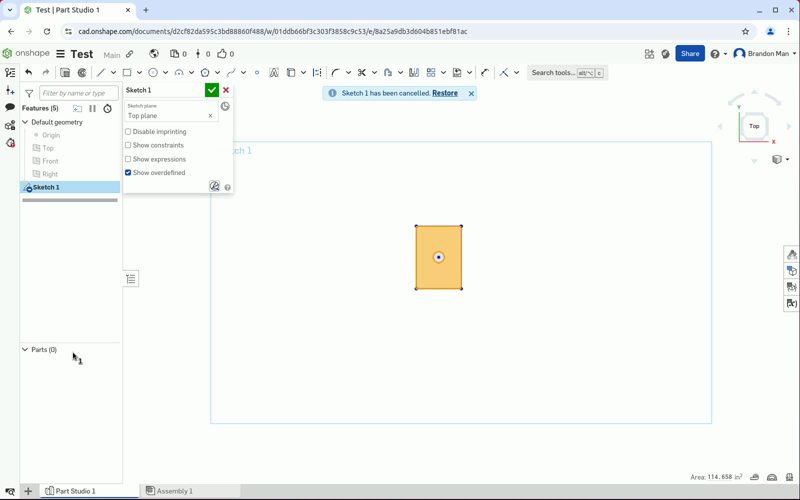
key(shift+y)
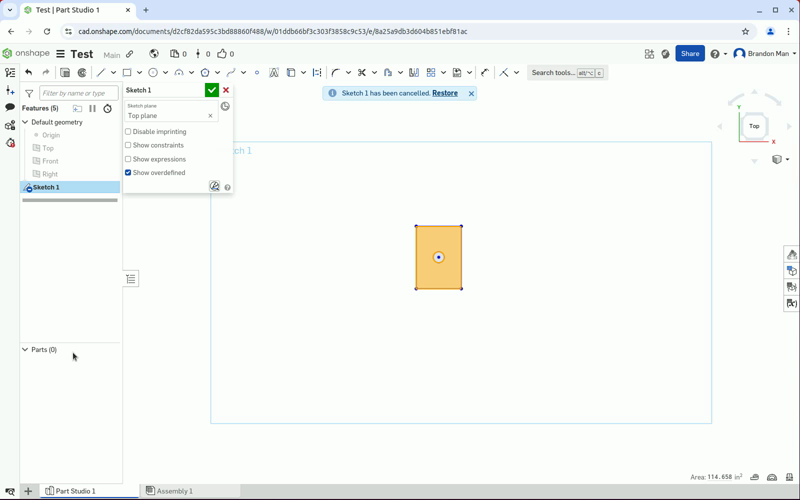
key(shift+e)
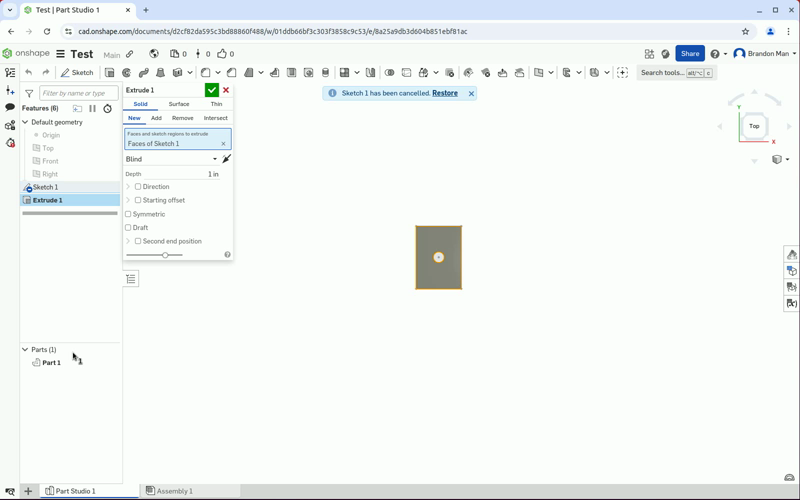
mouse_move(143, 106)
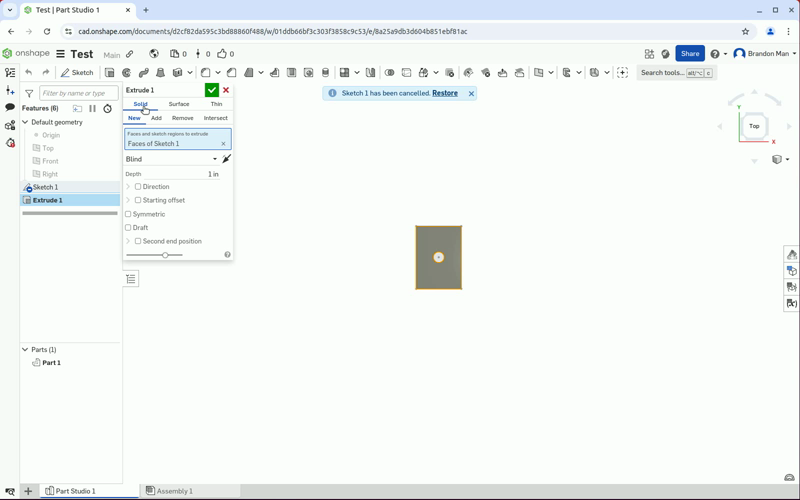
click(143, 106)
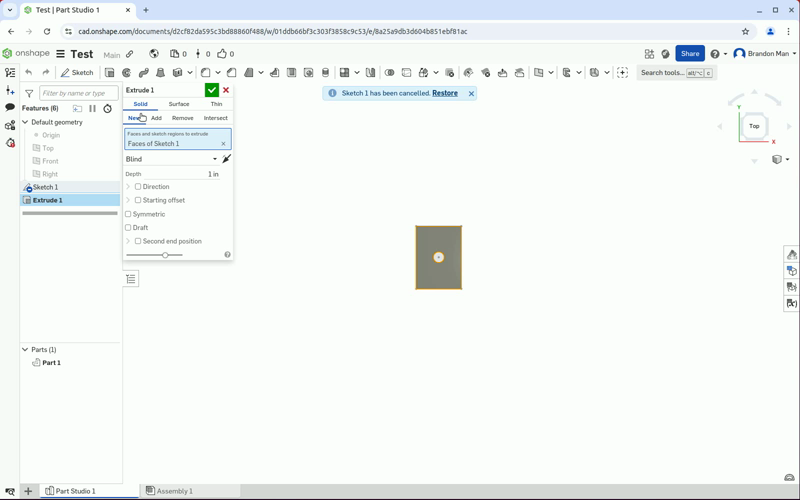
mouse_move(137, 120)
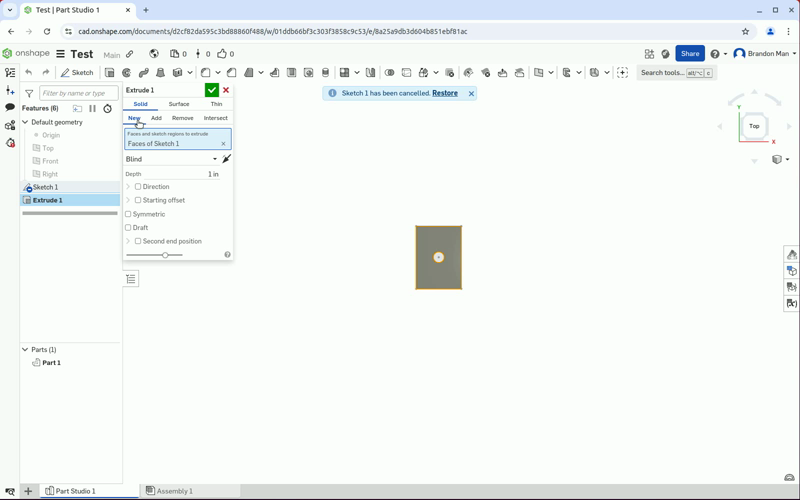
click(137, 120)
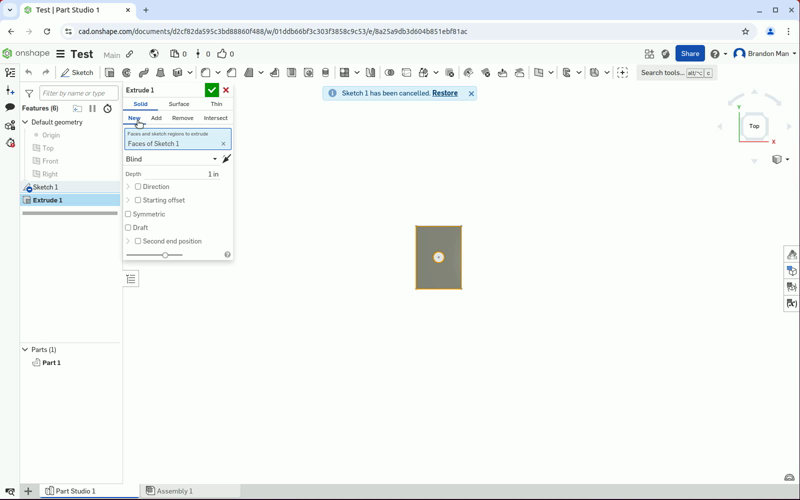
key(tab, 4)
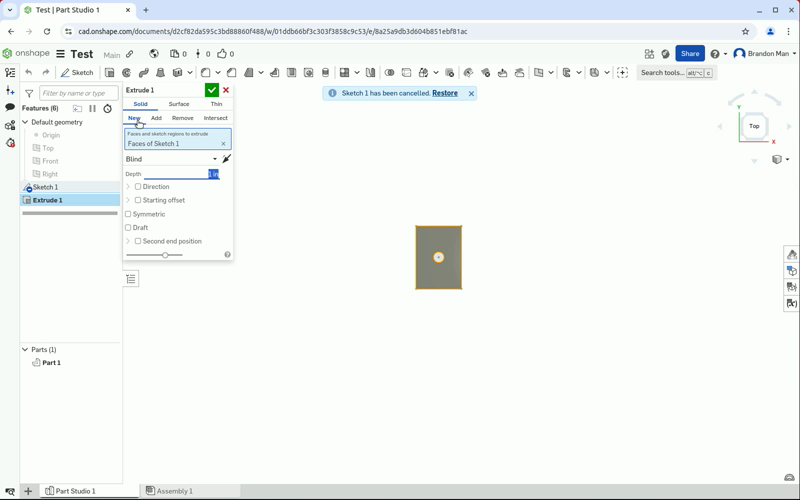
text(-0.963)
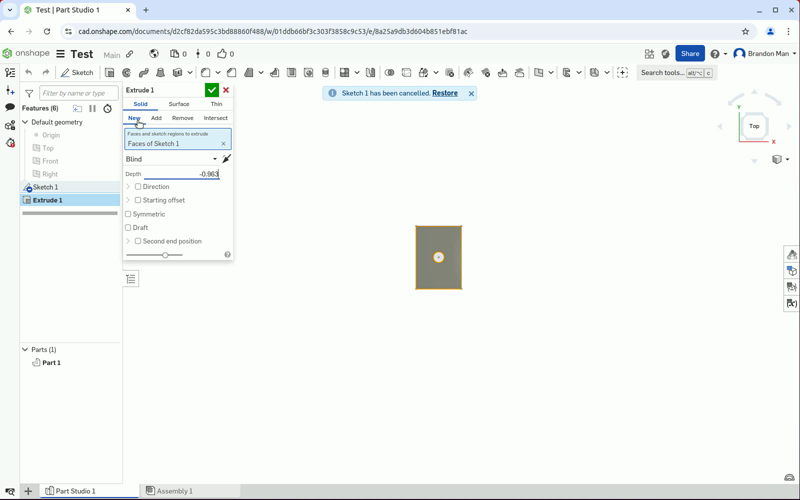
key(enter)
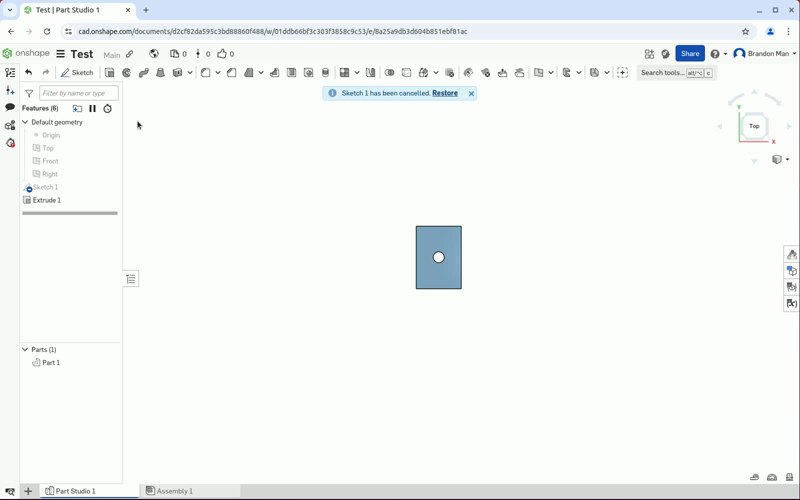
key(shift+h)
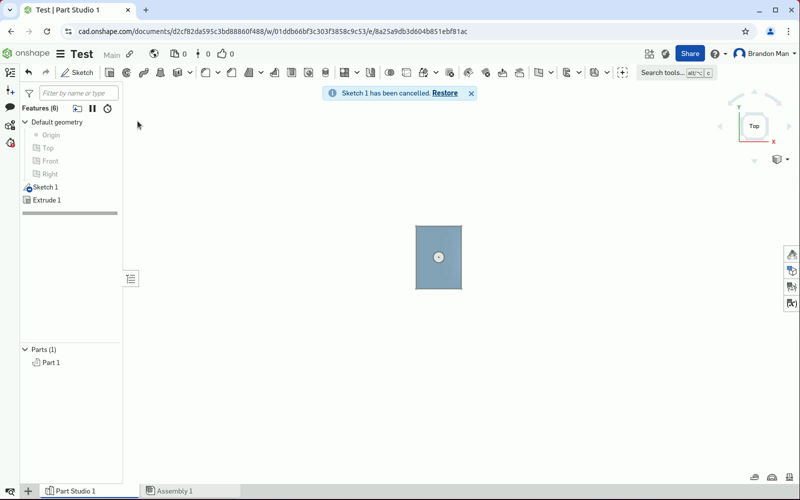
key(shift+h)
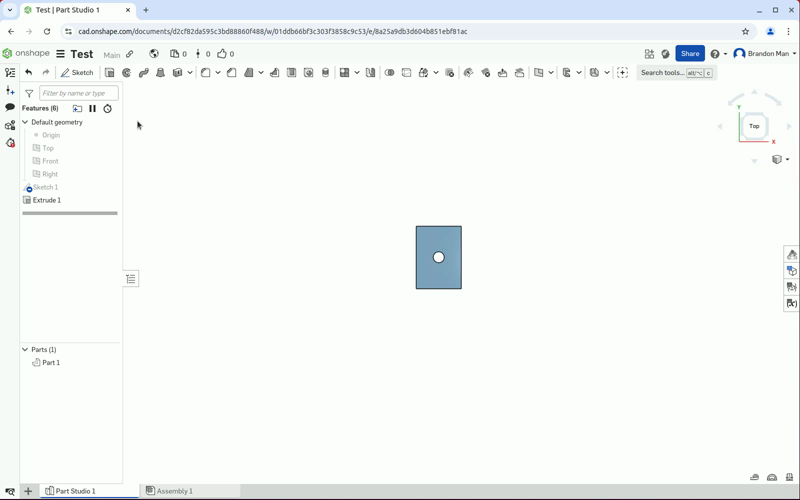
mouse_move(73, 189)
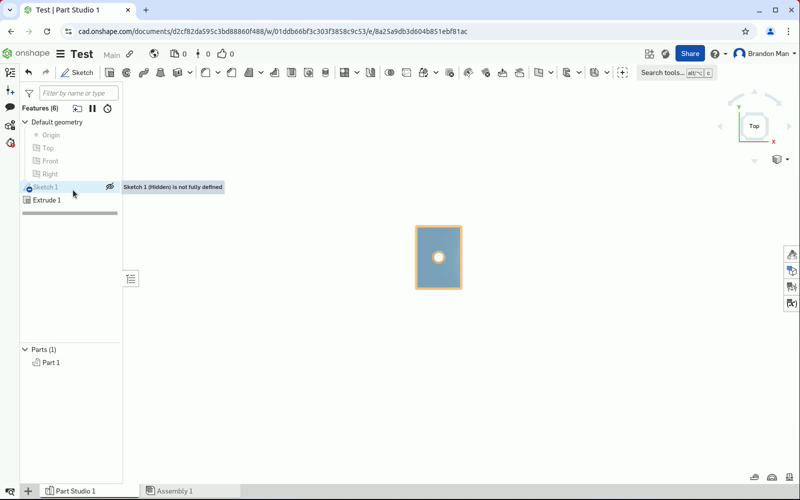
click(73, 189)
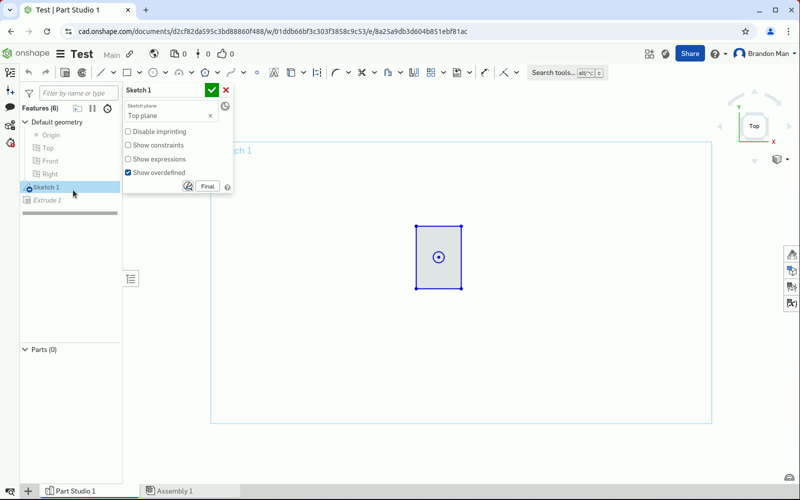
mouse_move(229, 92)
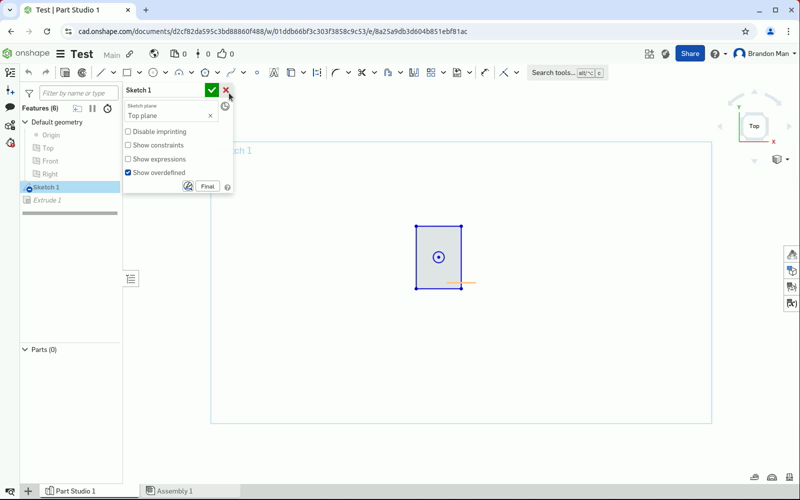
click(229, 92)
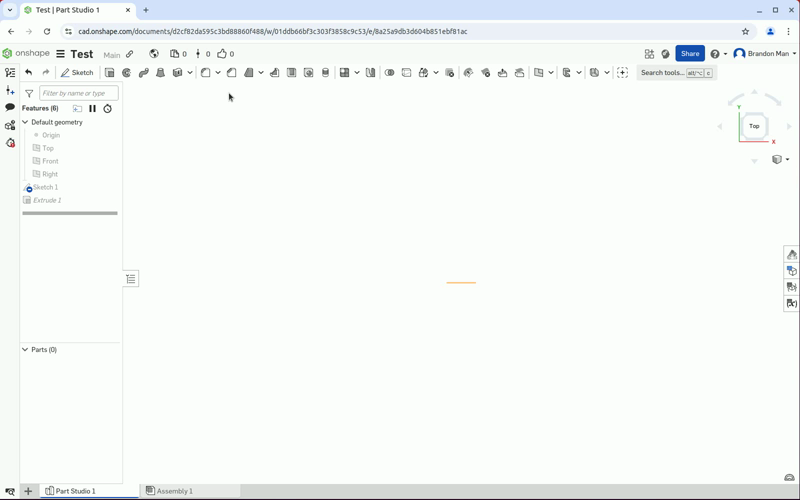
mouse_move(73, 352)
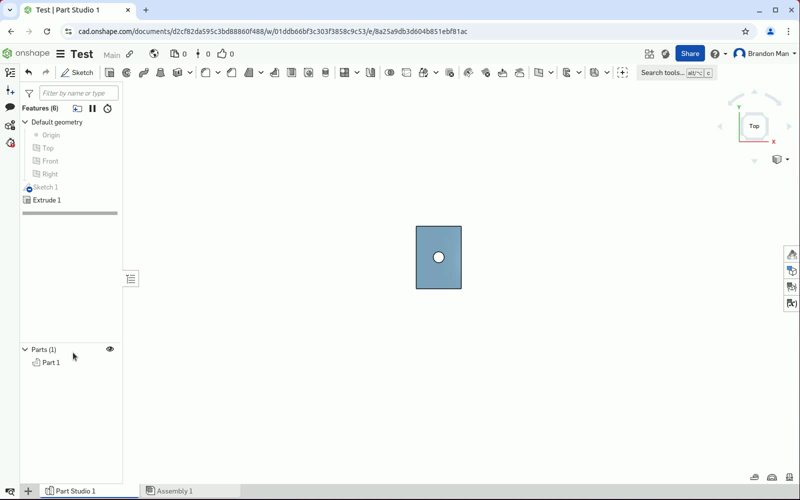
key(y)
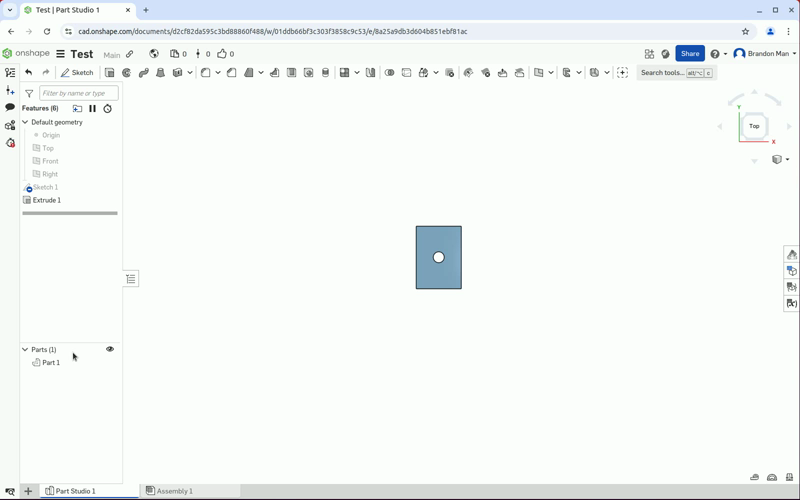
key(shift+p)
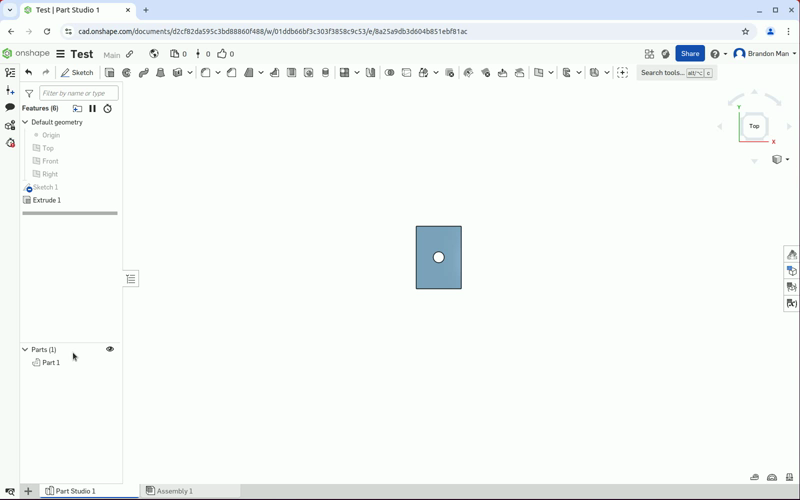
key(space)
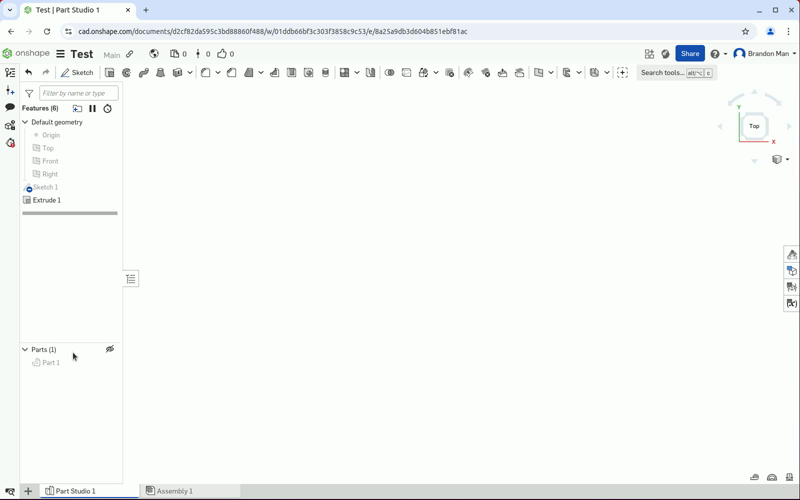
key_down(shift)
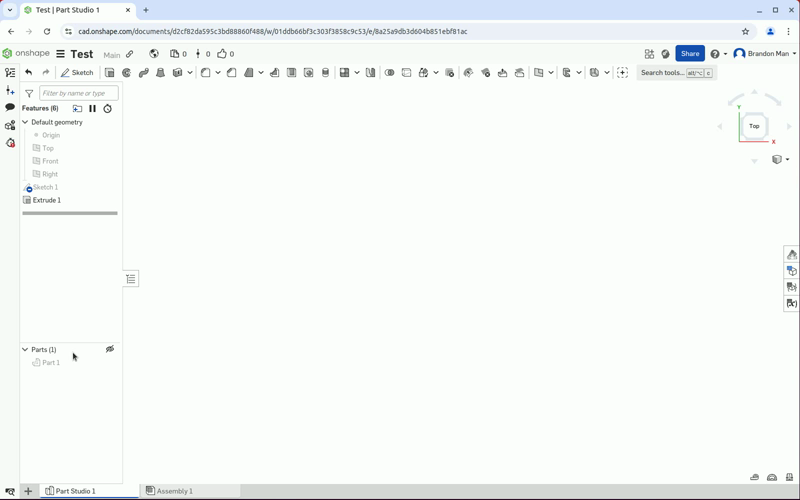
key(up)
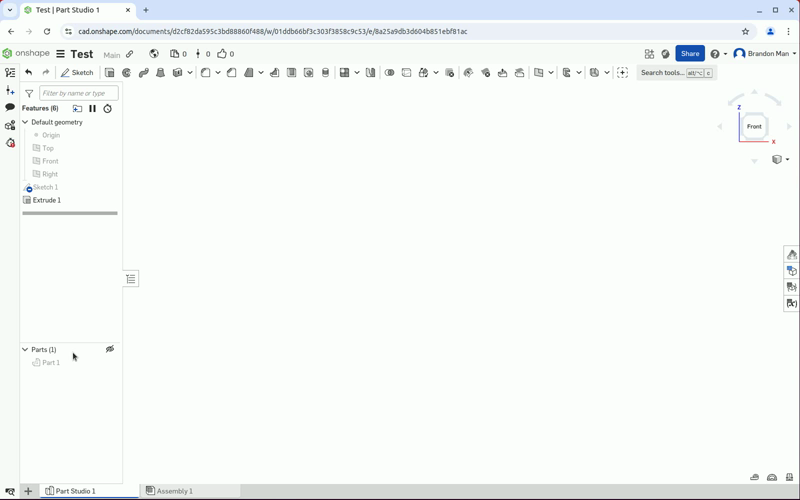
key_up(shift)
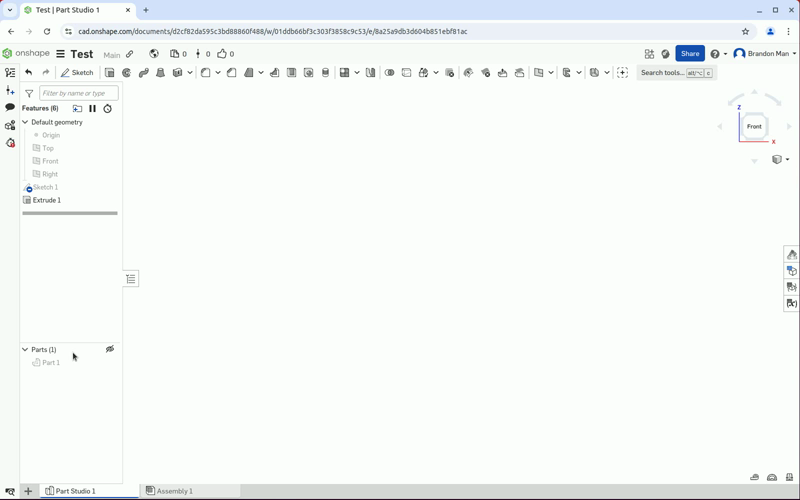
key(space)
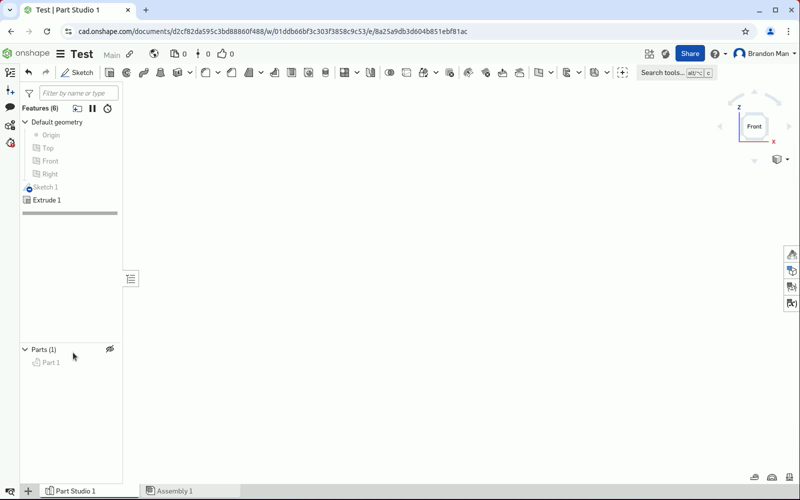
key_down(shift)
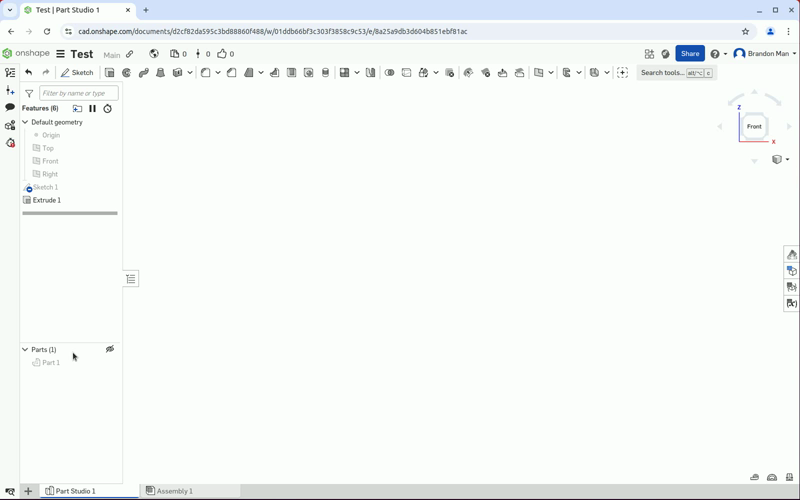
key(left)
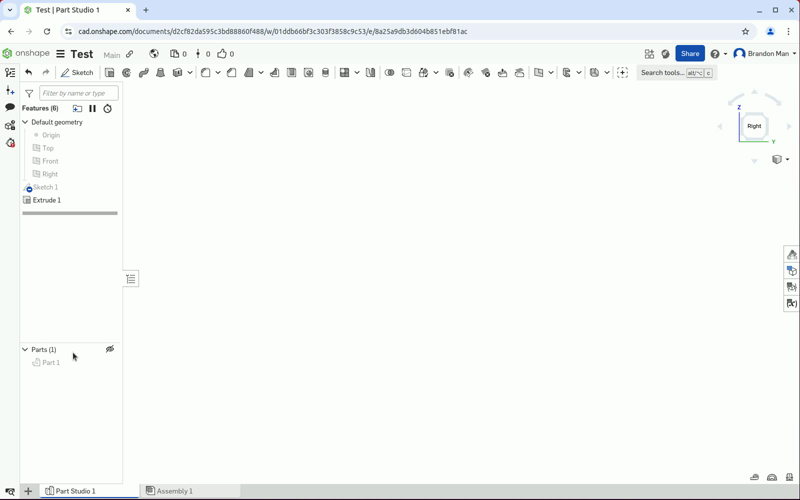
key_up(shift)
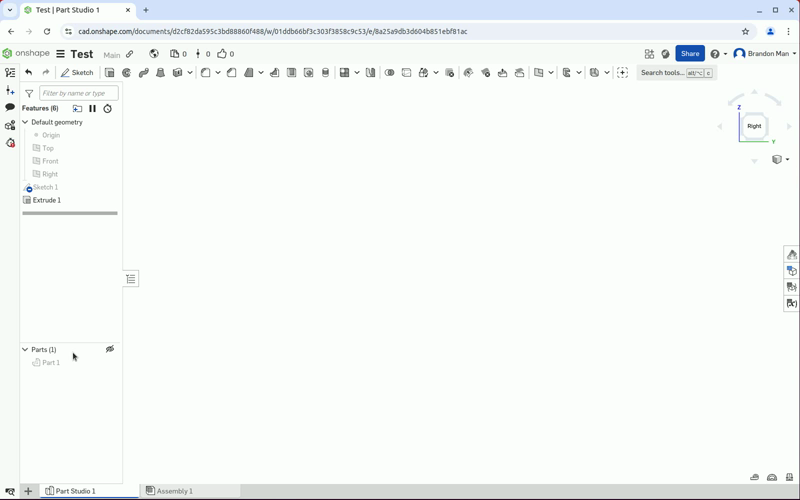
mouse_move(73, 352)
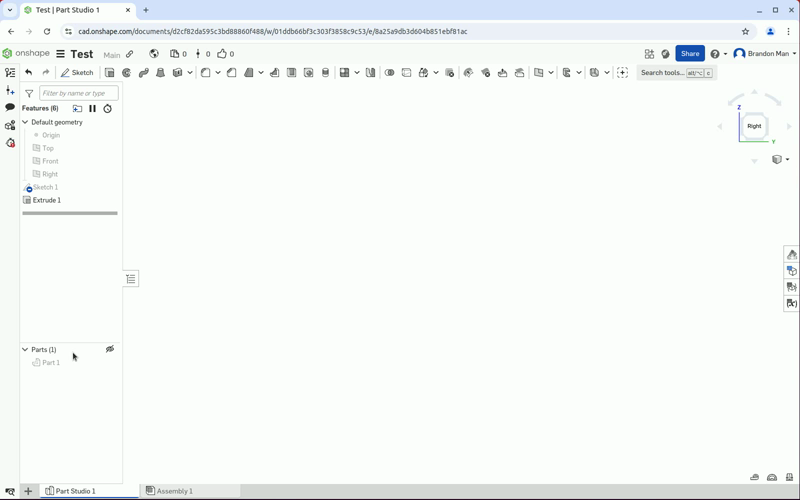
key(shift+y)
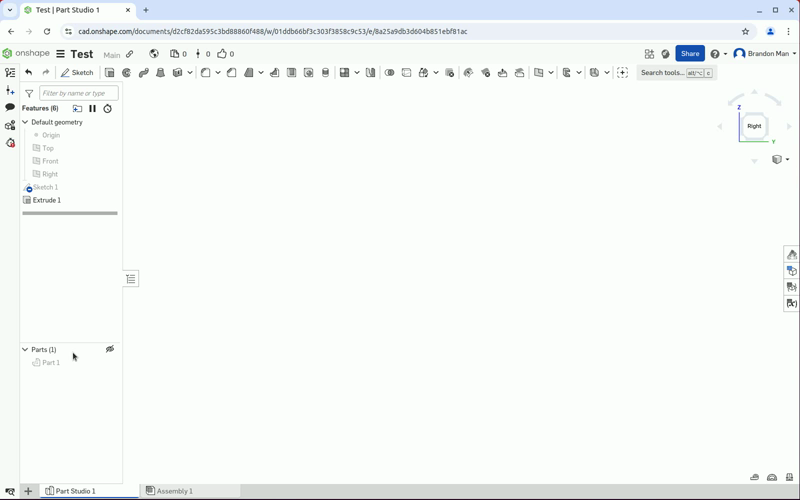
key(shift+s)
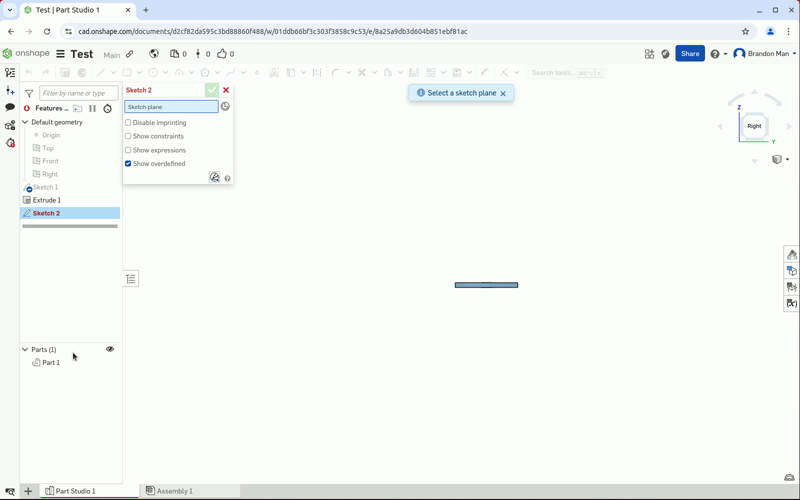
mouse_move(73, 176)
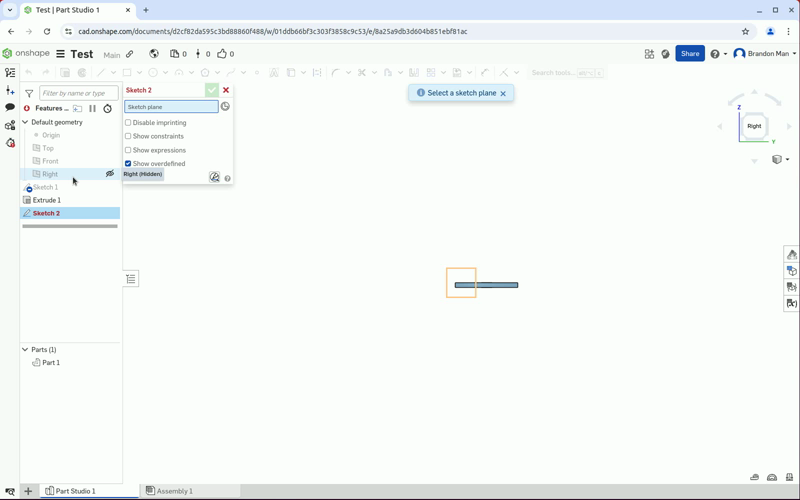
click(73, 176)
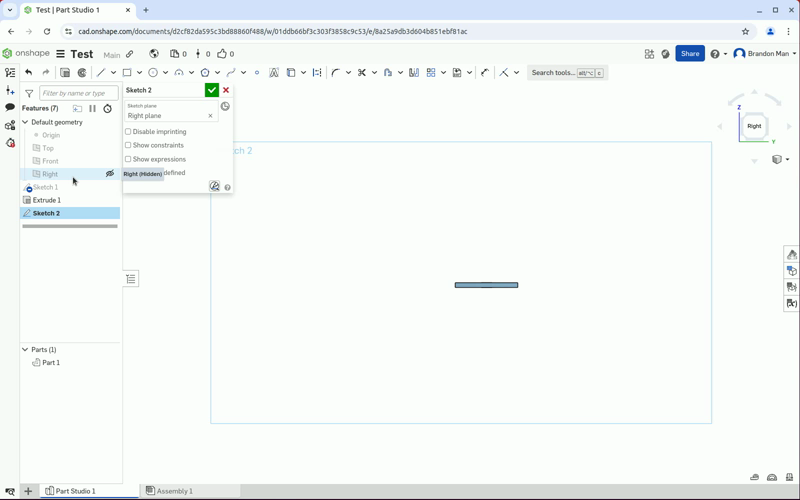
mouse_move(73, 352)
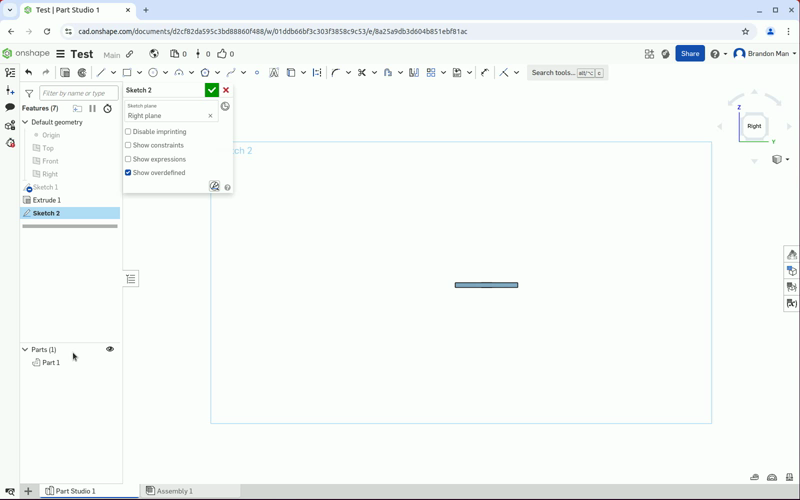
key(y)
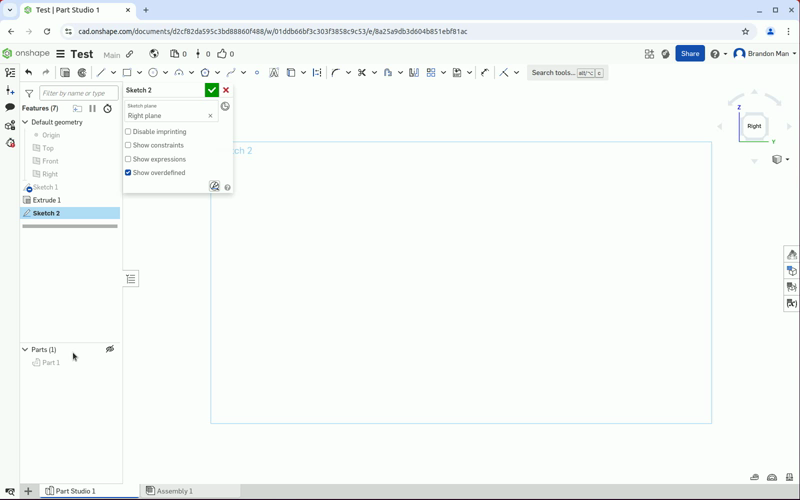
key(l)
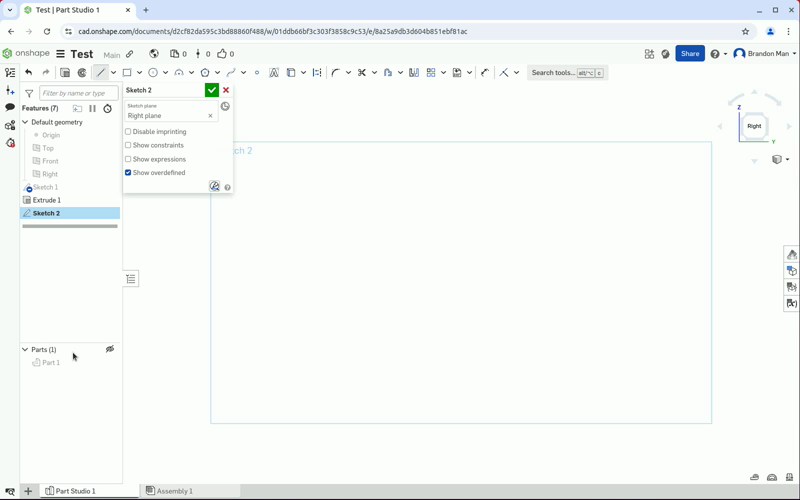
key_down(shift)
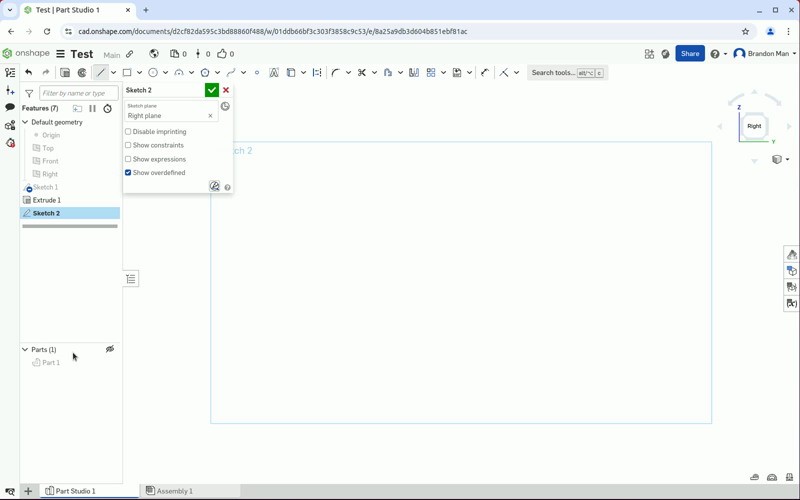
mouse_move(454, 395)
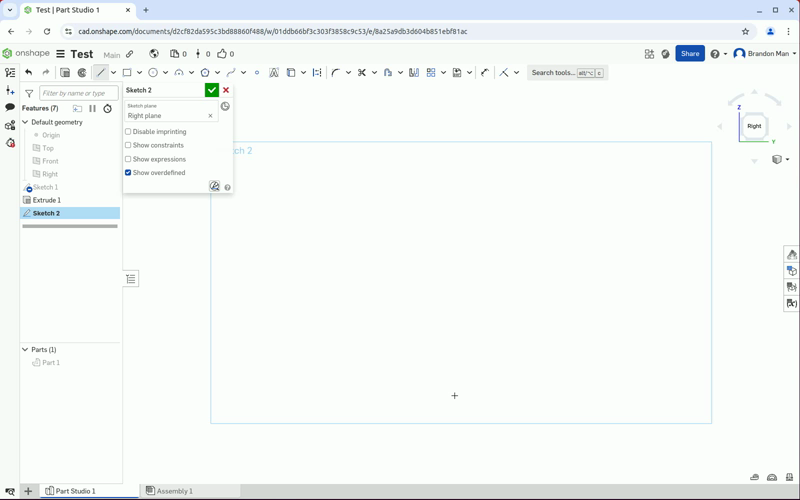
click(454, 395)
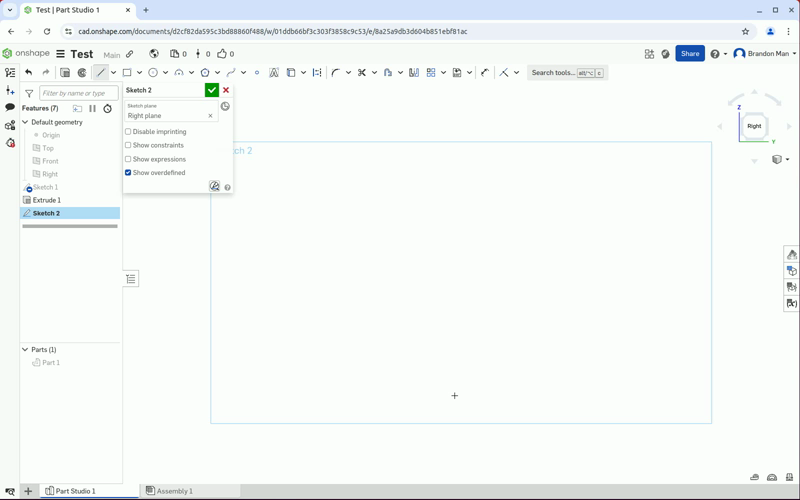
key_up(shift)
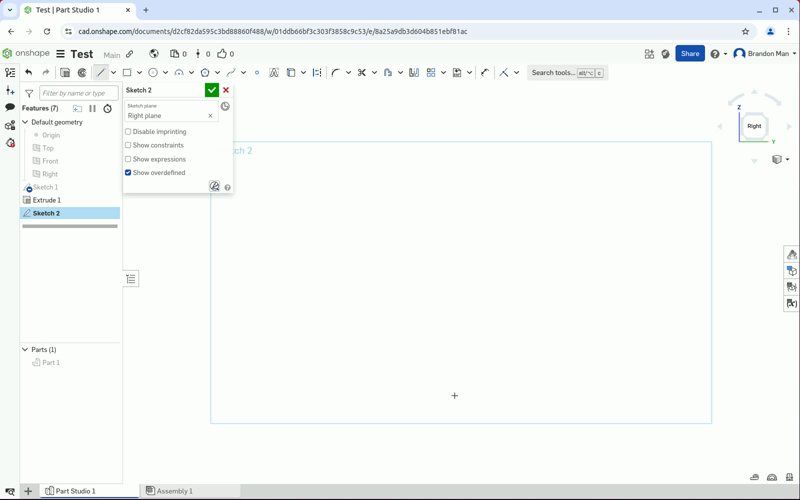
key_down(shift)
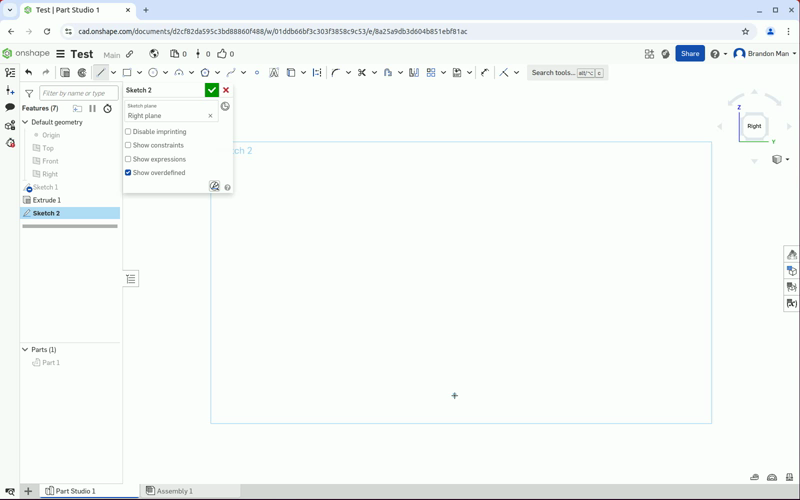
mouse_move(517, 395)
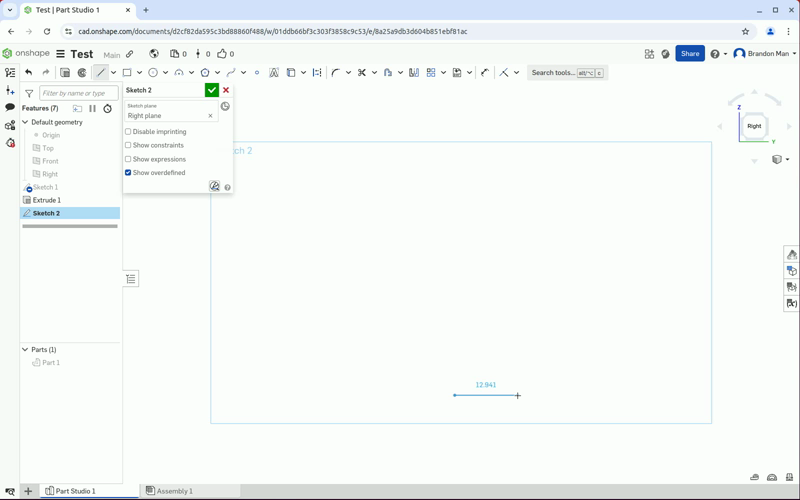
click(517, 395)
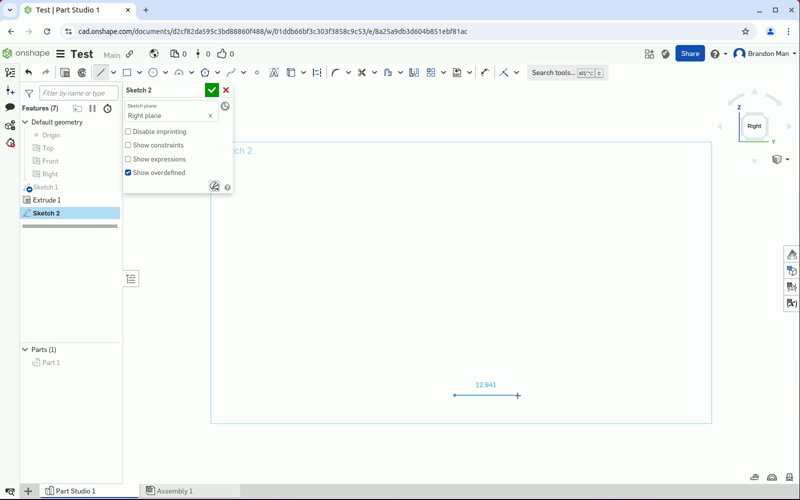
key_up(shift)
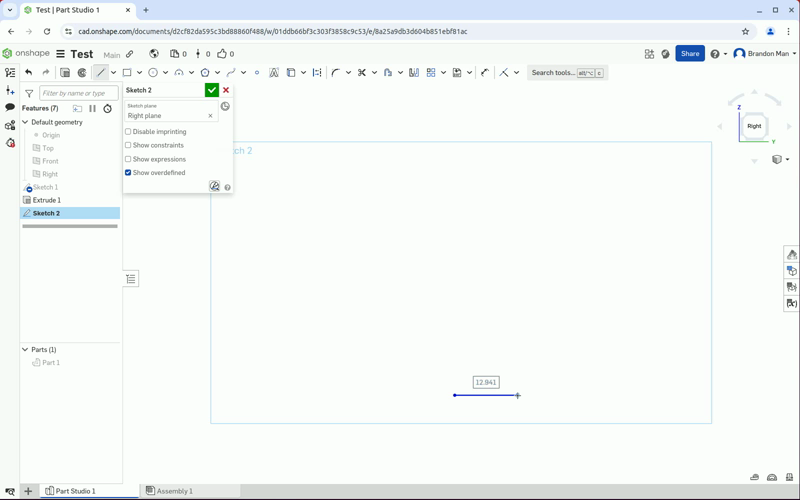
key_down(shift)
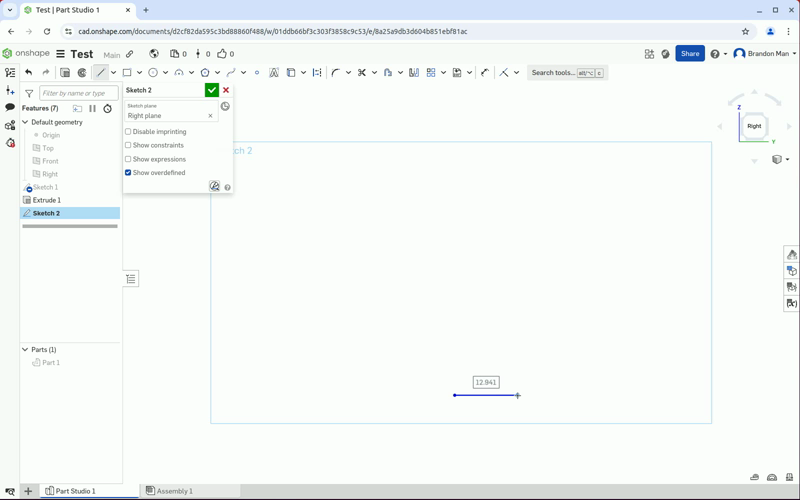
mouse_move(517, 282)
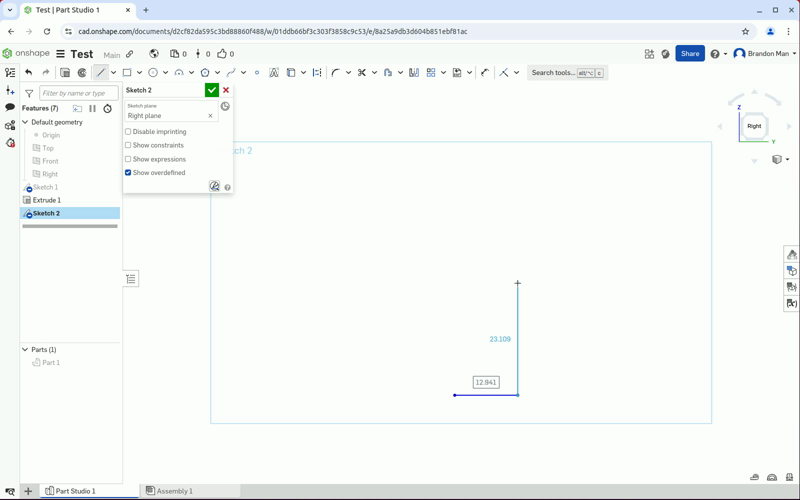
click(517, 282)
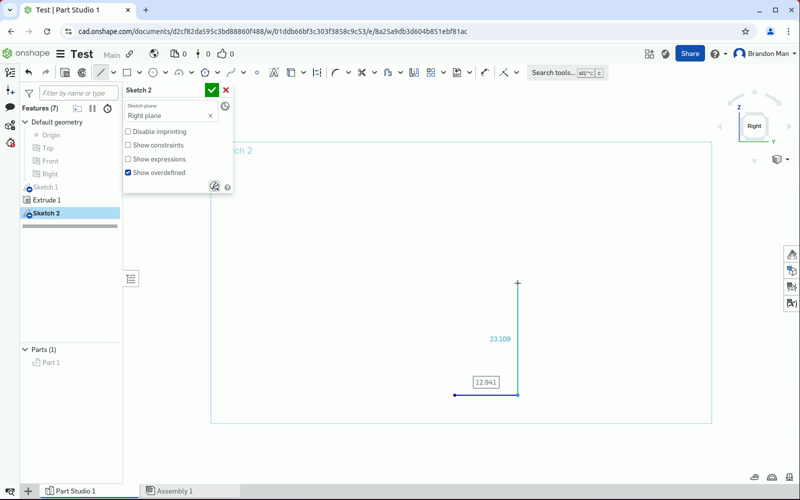
key_up(shift)
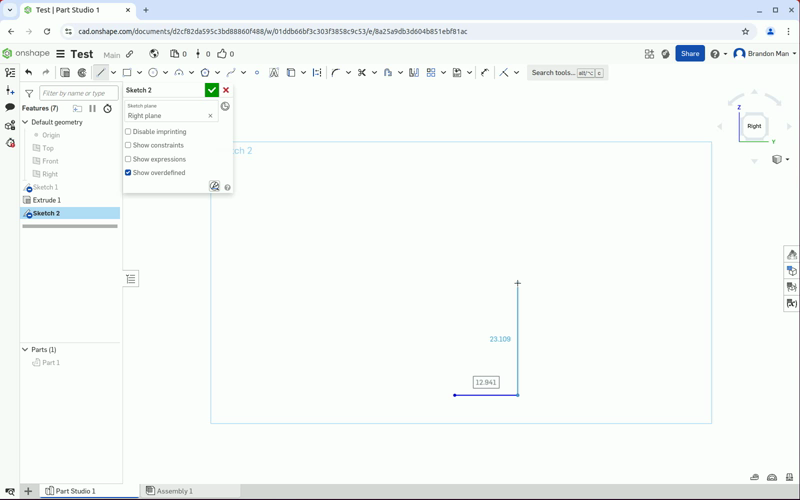
key_down(shift)
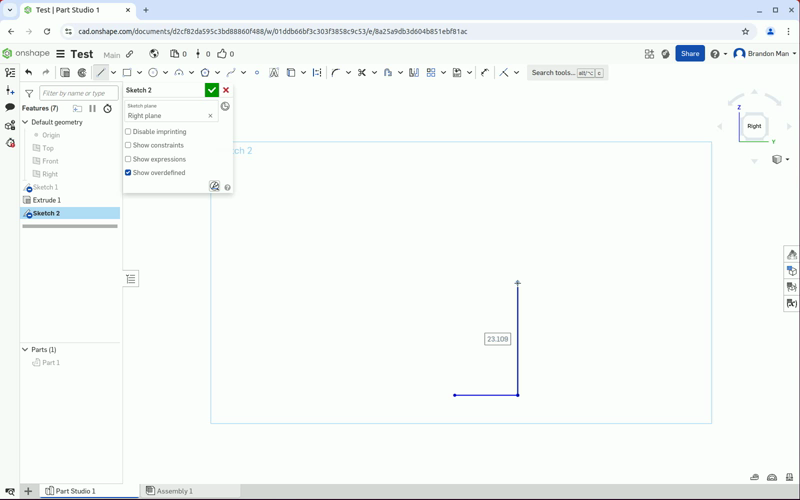
mouse_move(454, 282)
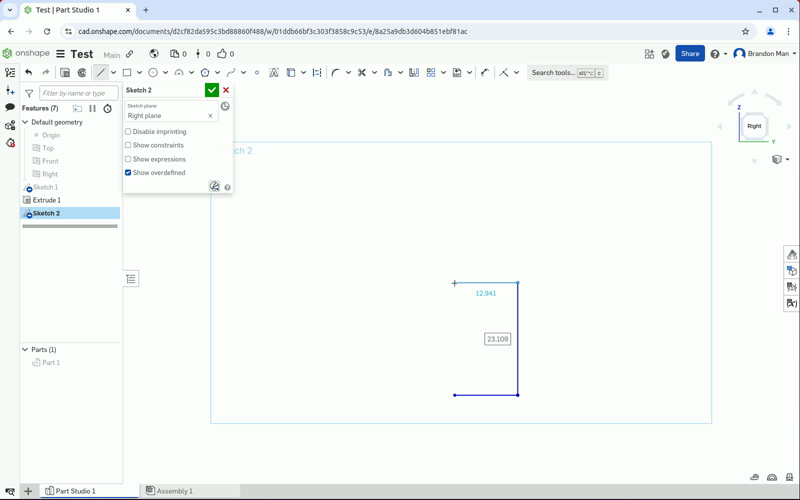
click(454, 282)
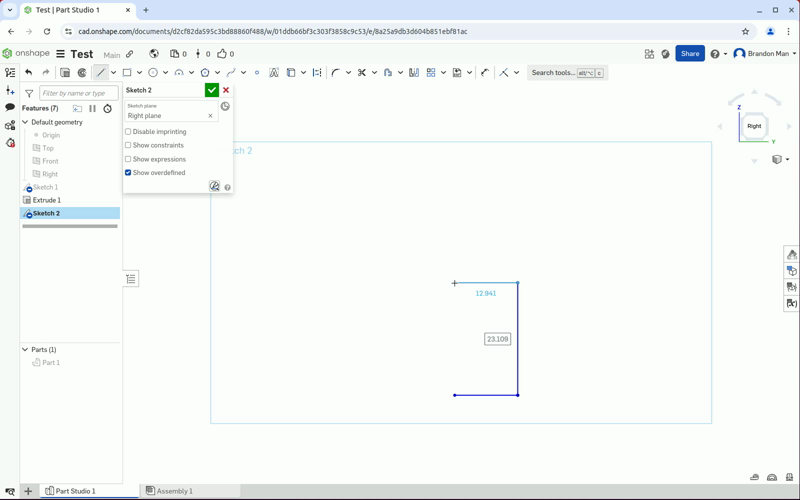
key_up(shift)
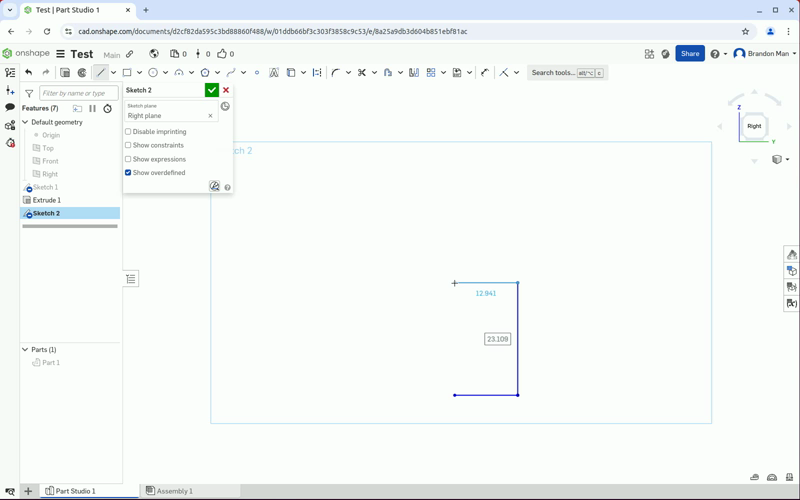
key_down(shift)
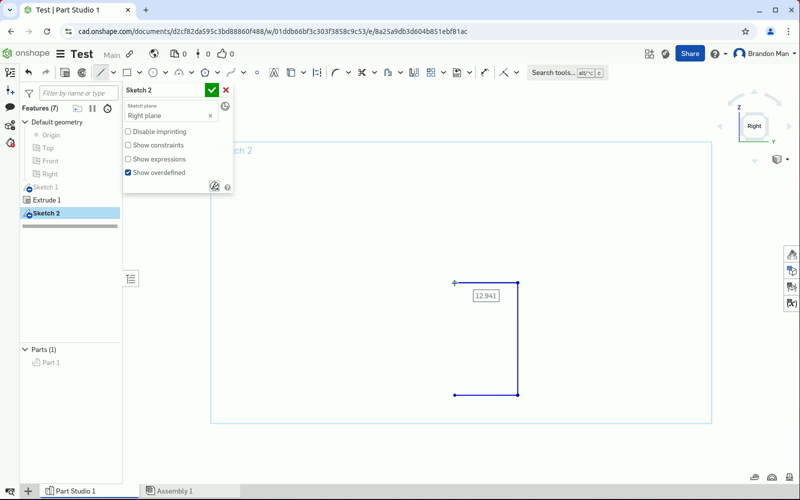
mouse_move(454, 395)
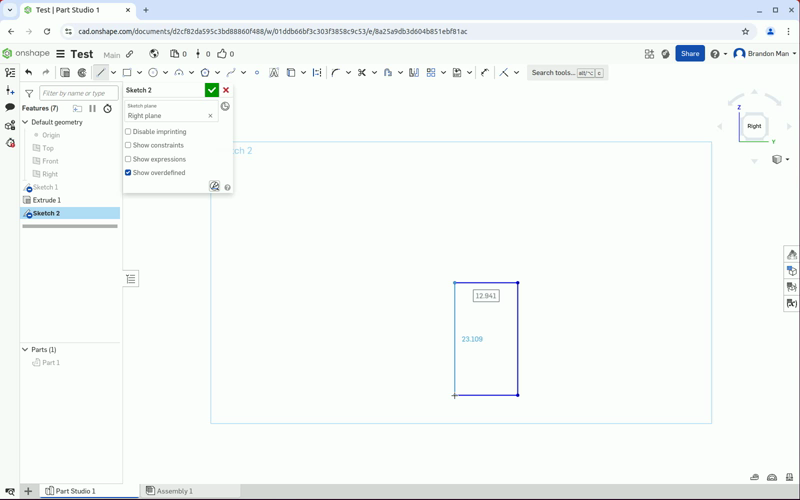
key_up(shift)
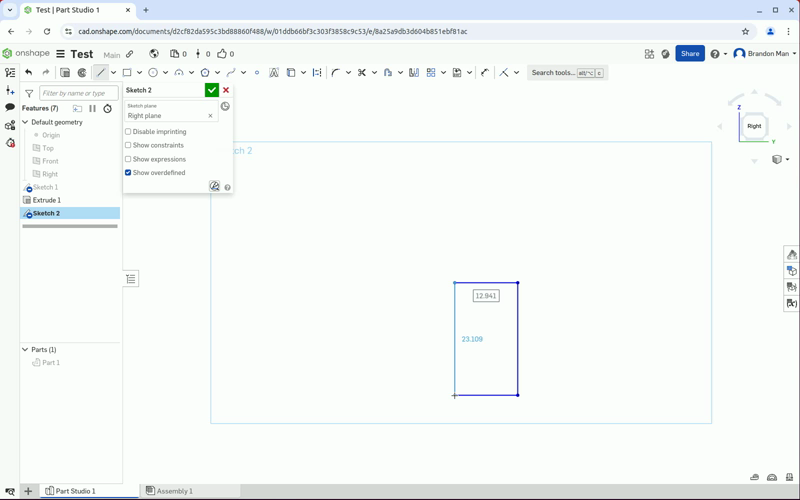
click(454, 395)
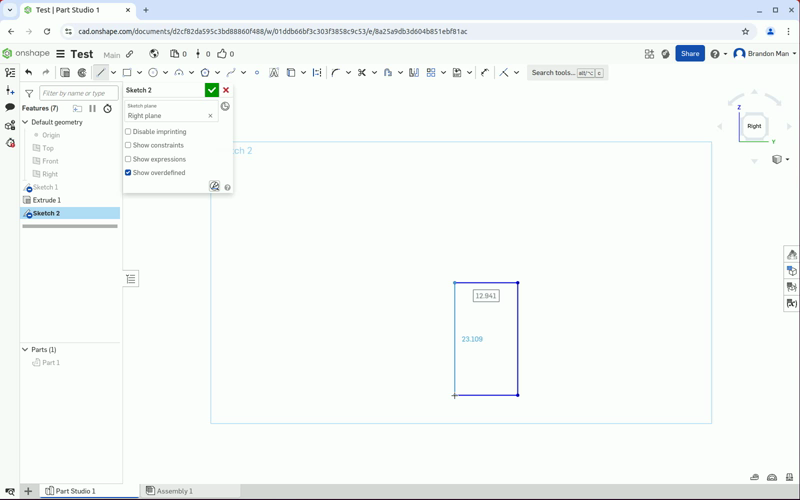
key(esc)
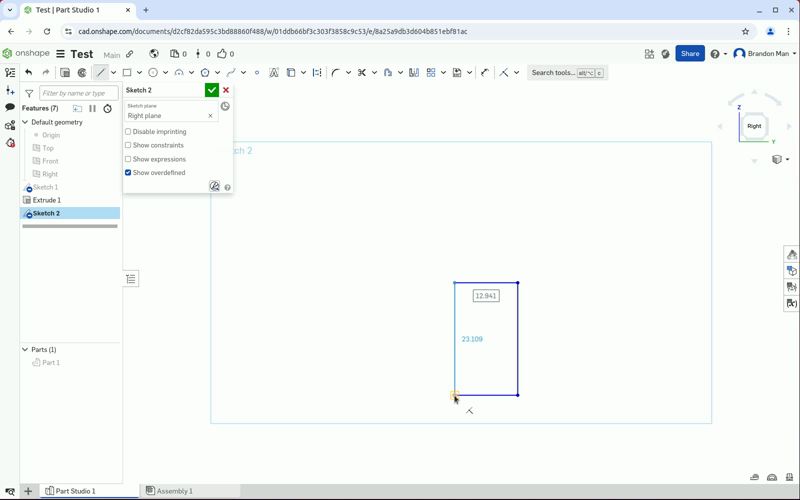
mouse_move(485, 338)
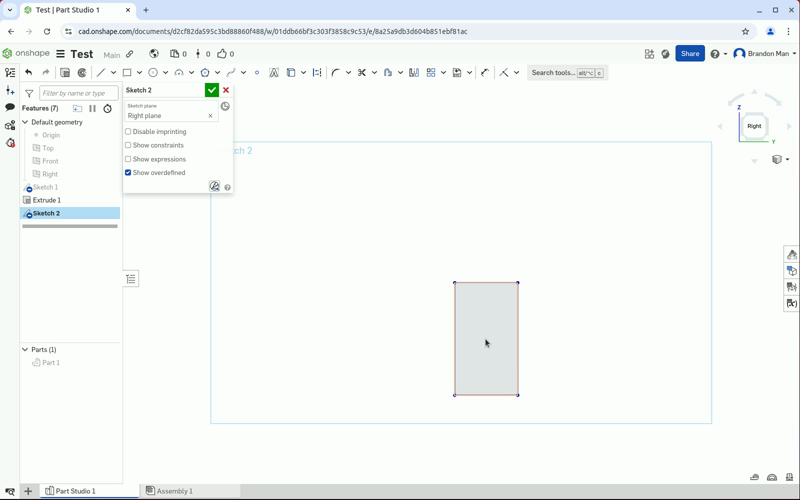
click(485, 338)
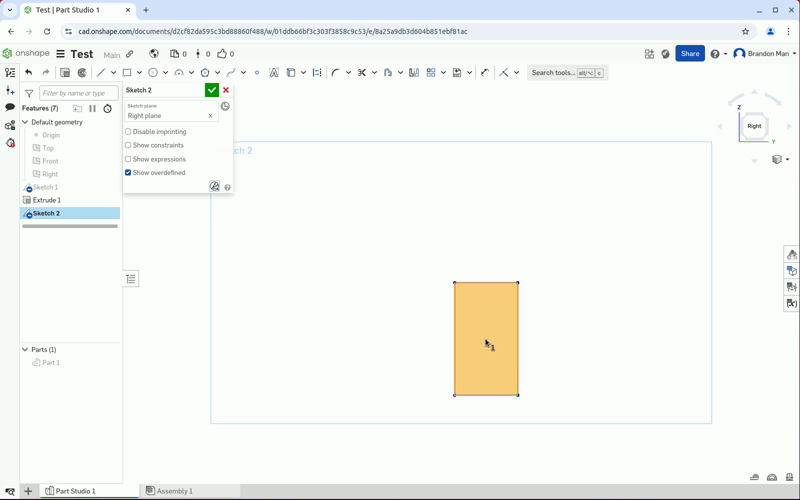
mouse_move(73, 352)
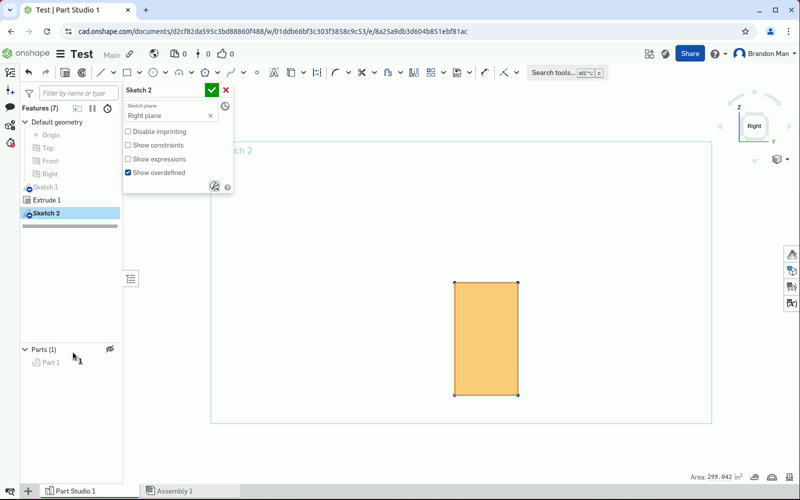
key(shift+y)
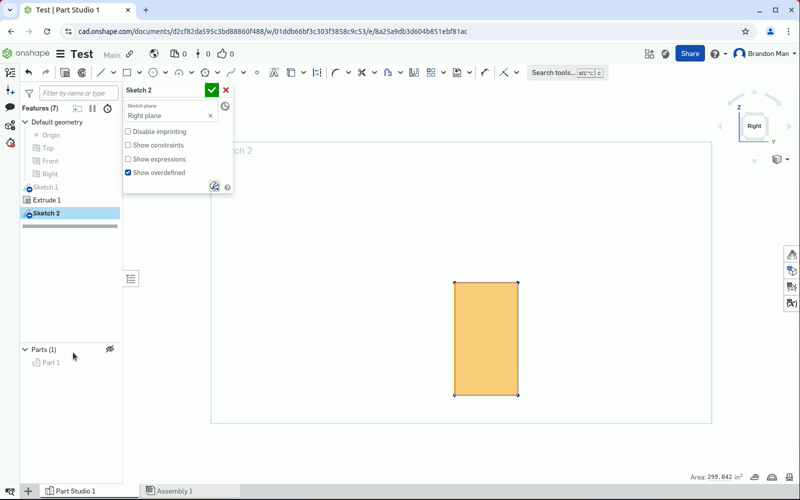
key(shift+e)
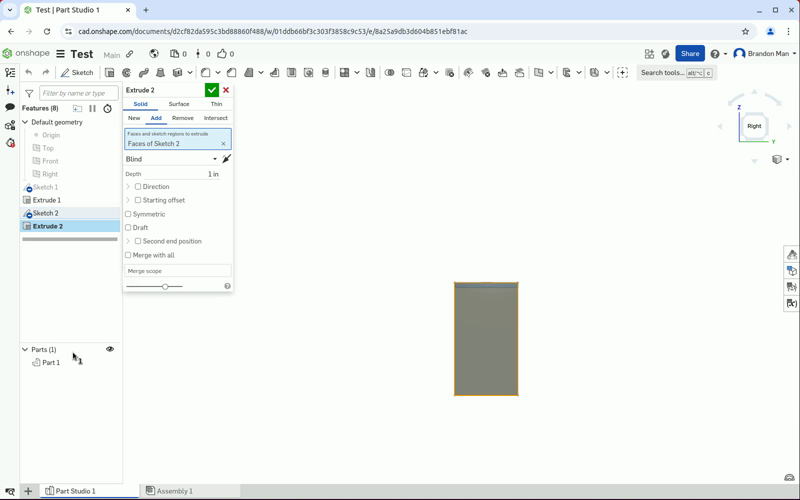
mouse_move(143, 106)
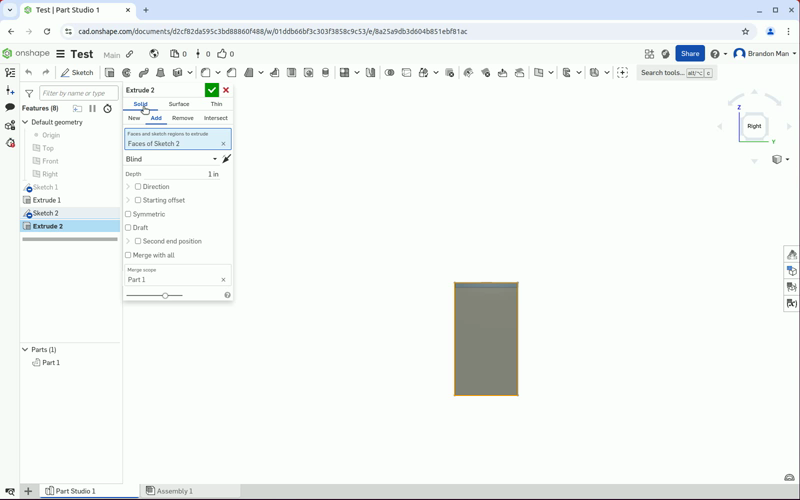
click(143, 106)
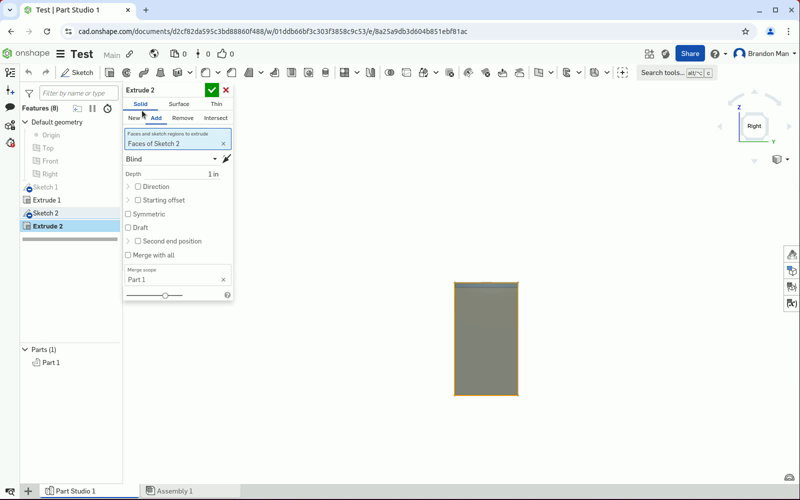
mouse_move(137, 120)
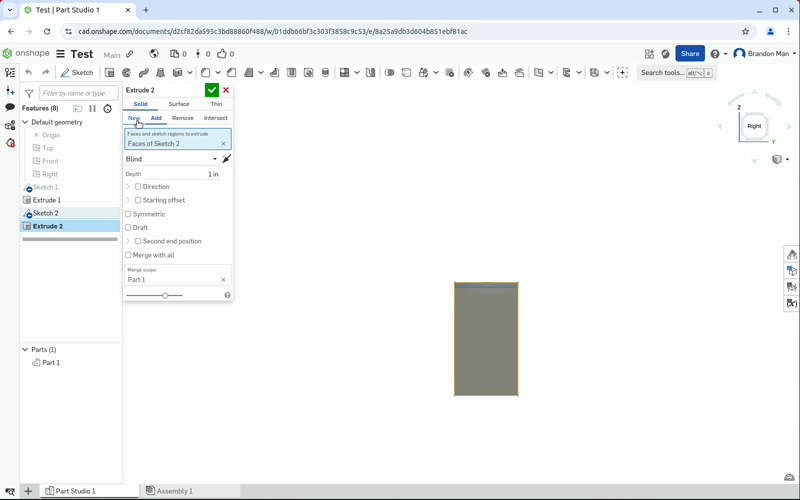
click(137, 120)
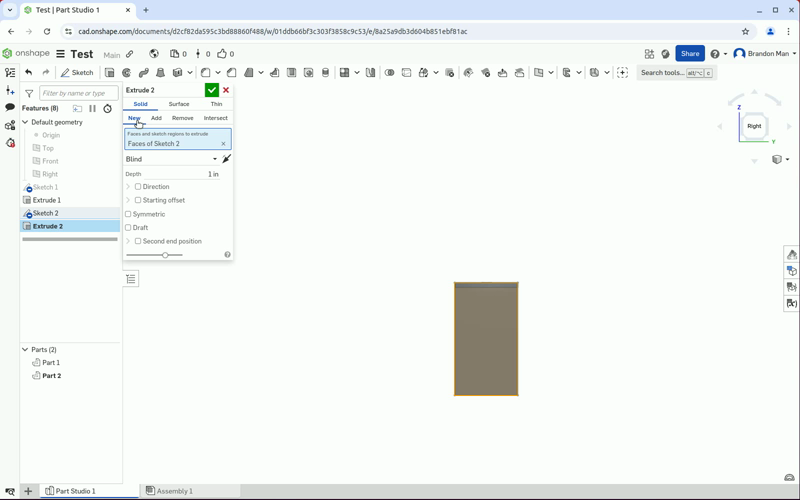
key(tab, 4)
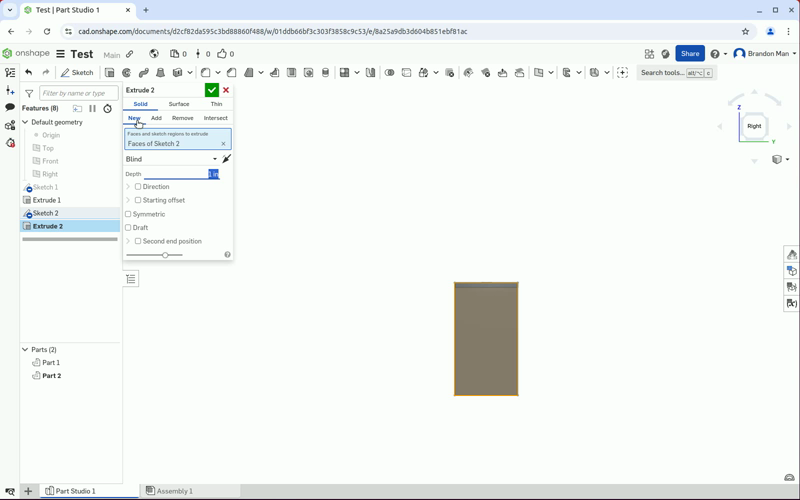
text(0.963)
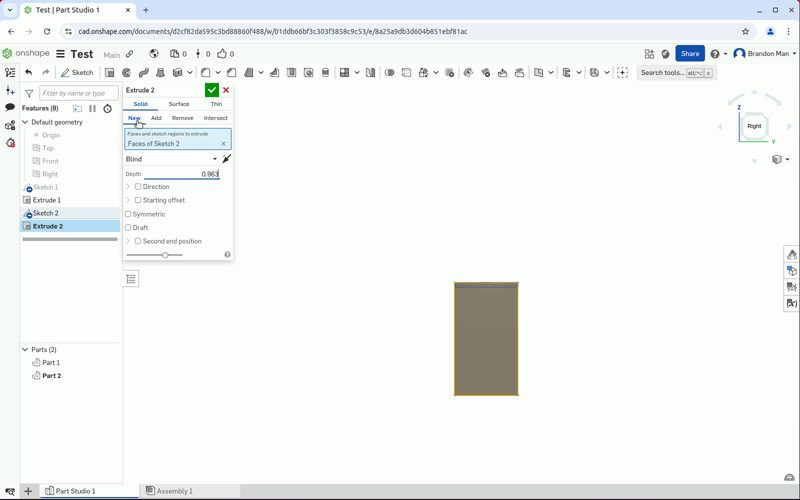
key(enter)
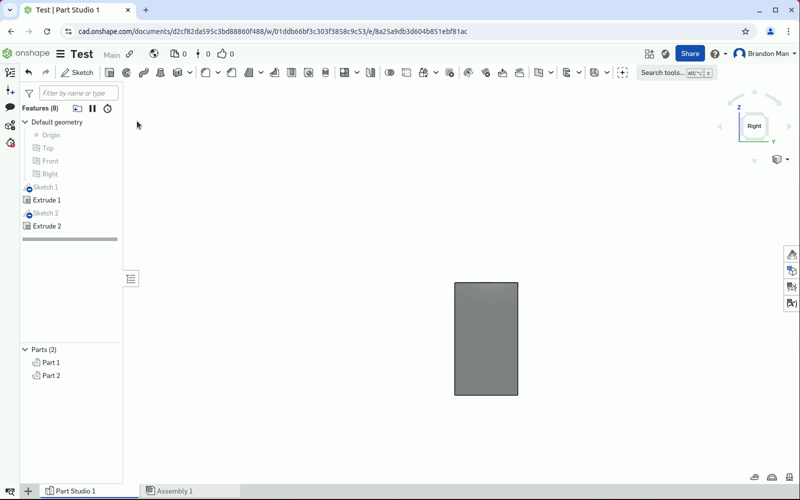
key(shift+h)
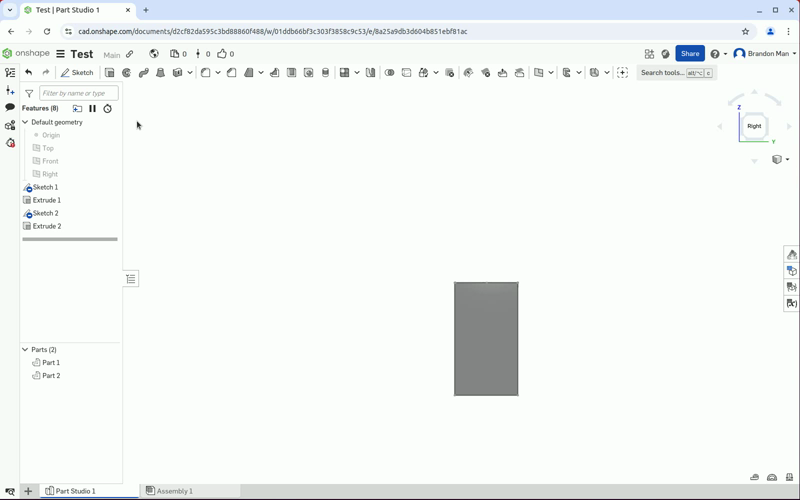
key(shift+h)
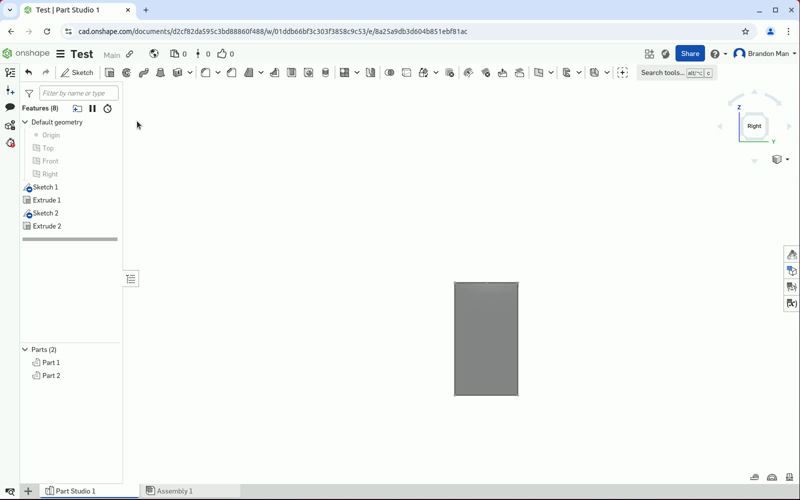
key(shift+7)
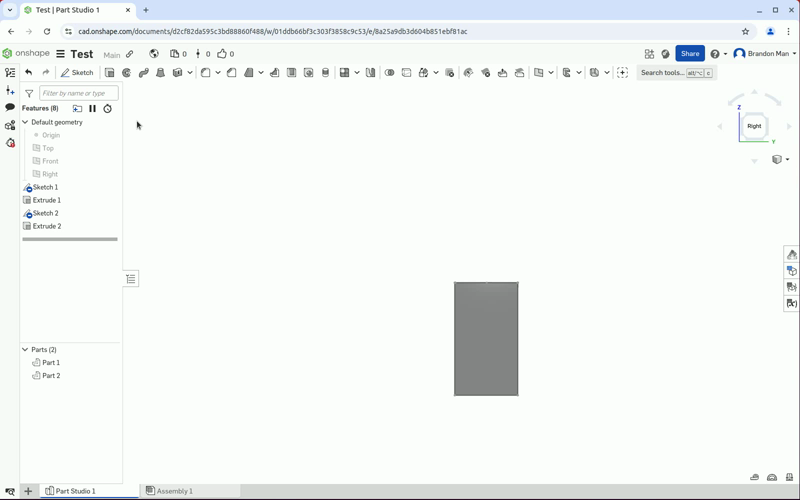
key(right, 2)
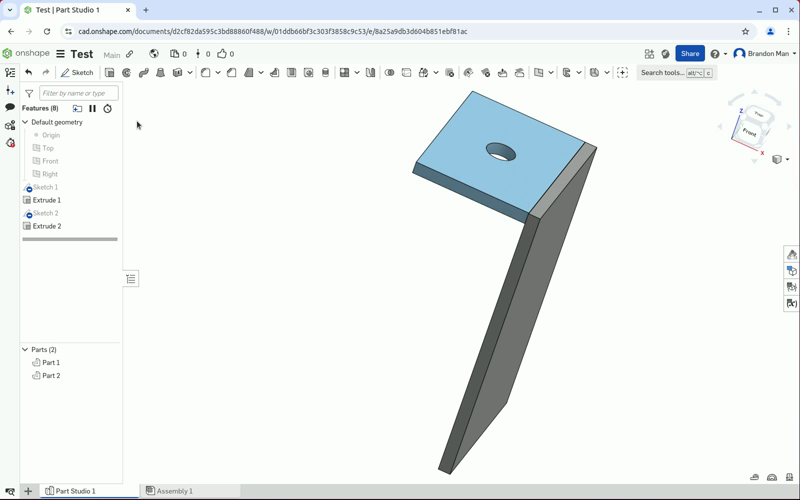
key(down, 2)
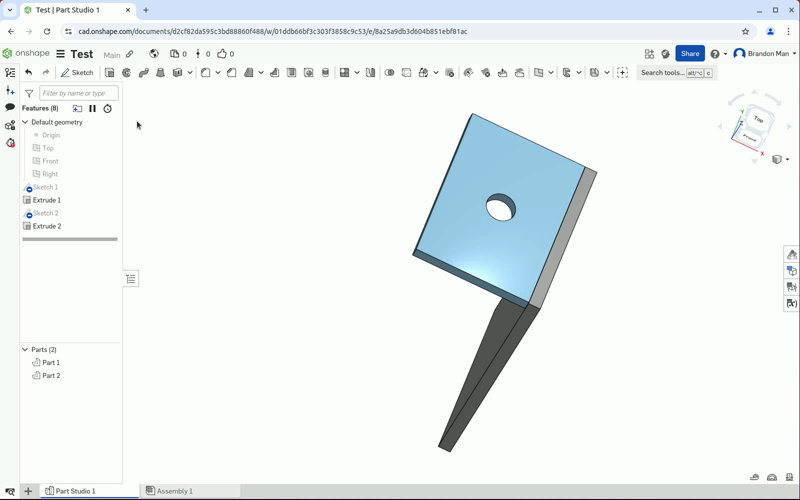
key(up, 2)
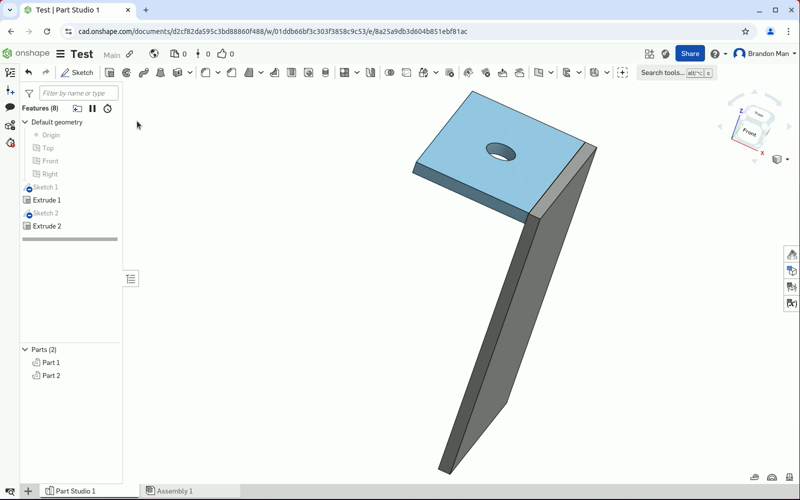
key(left, 2)
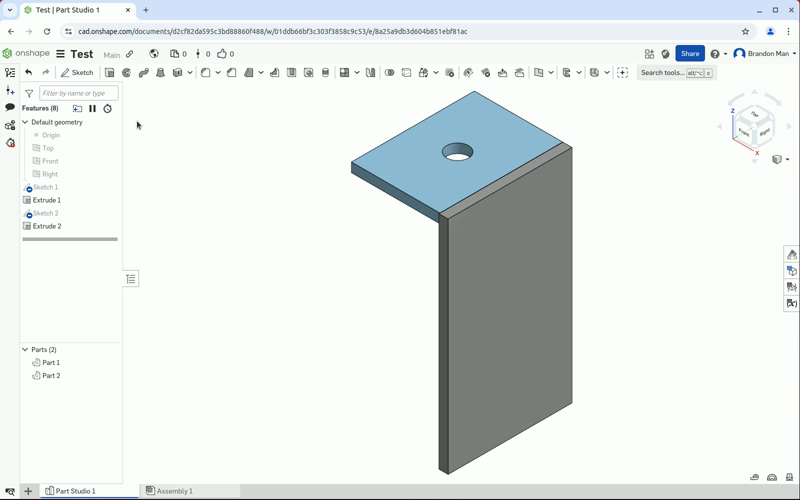
mouse_move(73, 189)
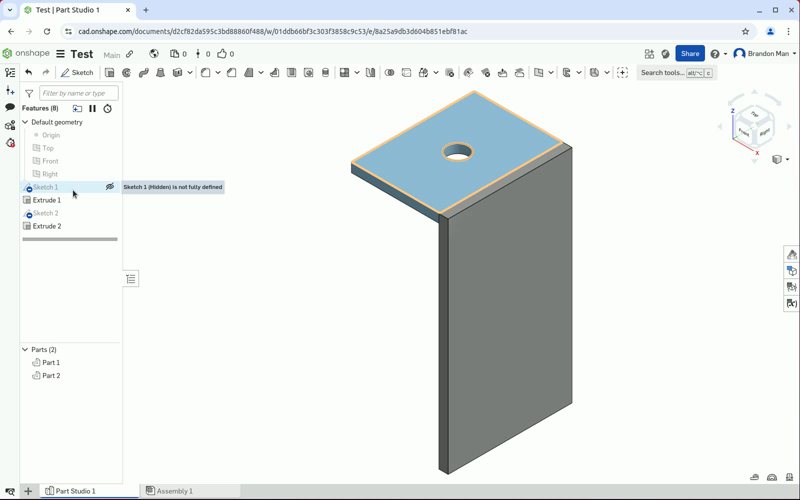
click(73, 189)